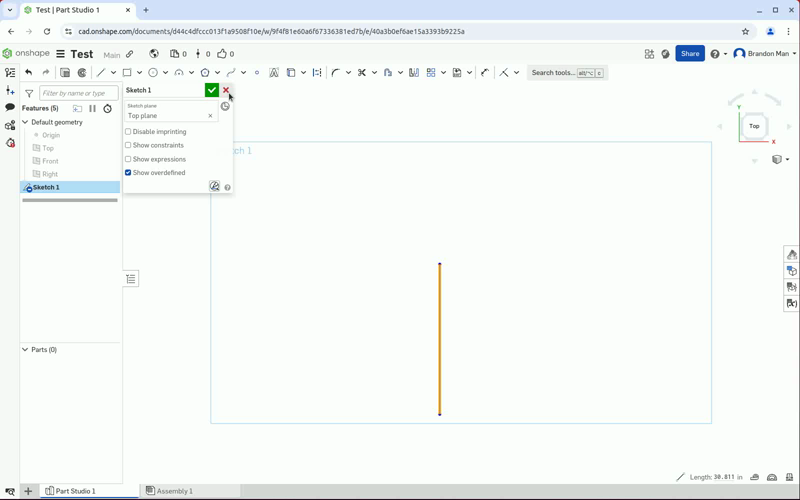
key(shift+h)
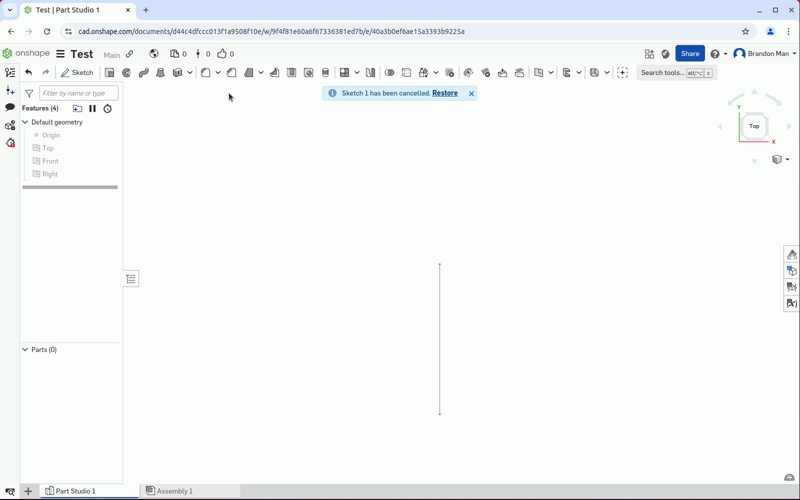
mouse_move(73, 352)
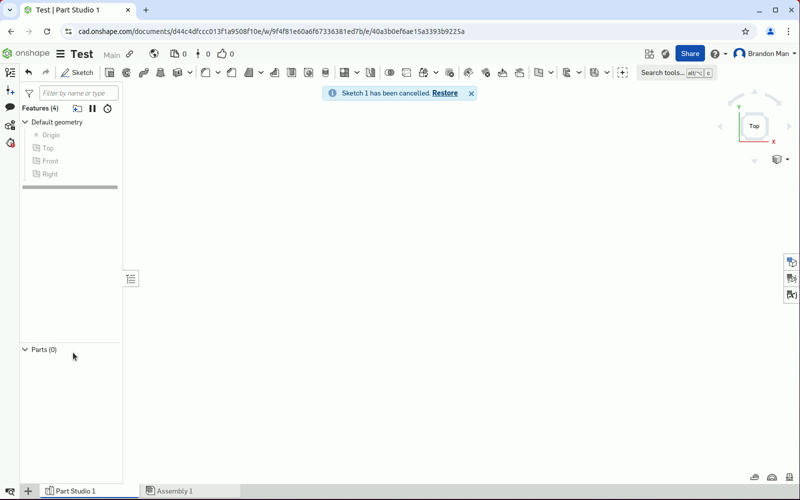
key(y)
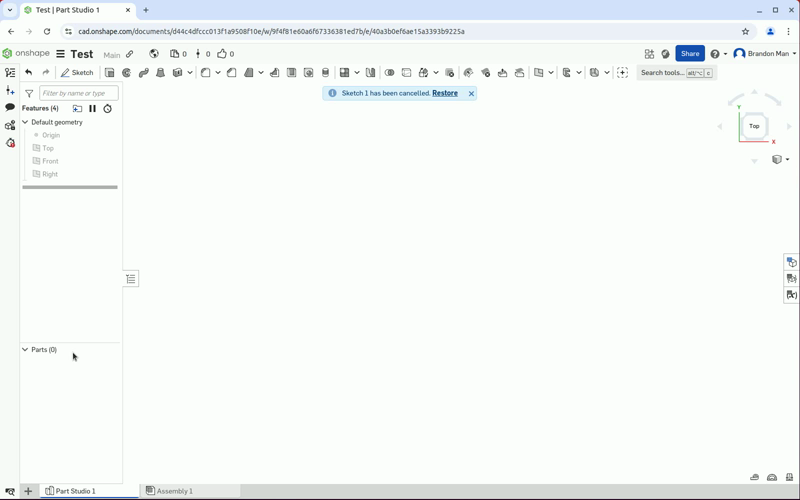
key(shift+p)
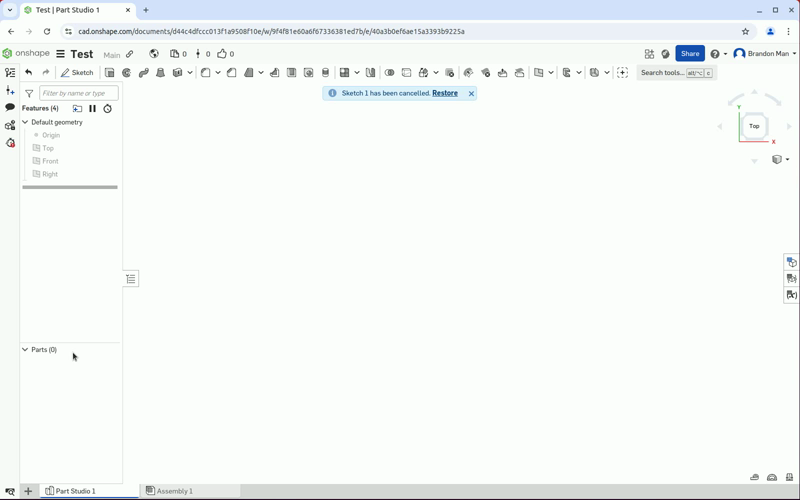
key(space)
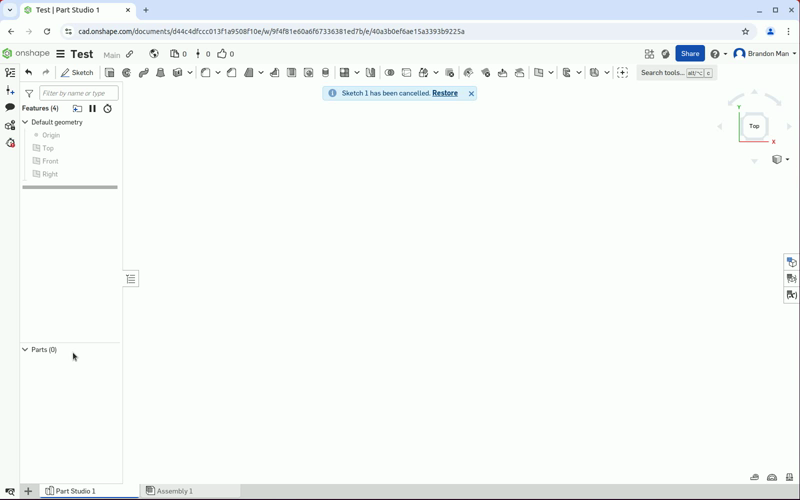
key_down(shift)
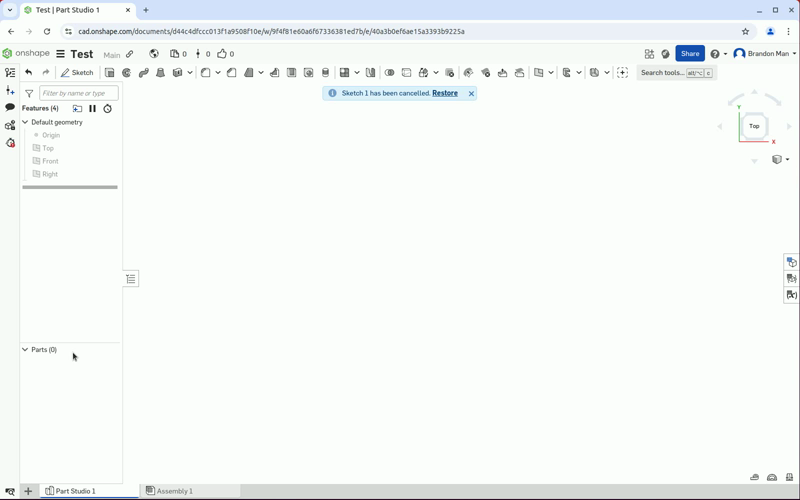
key(up)
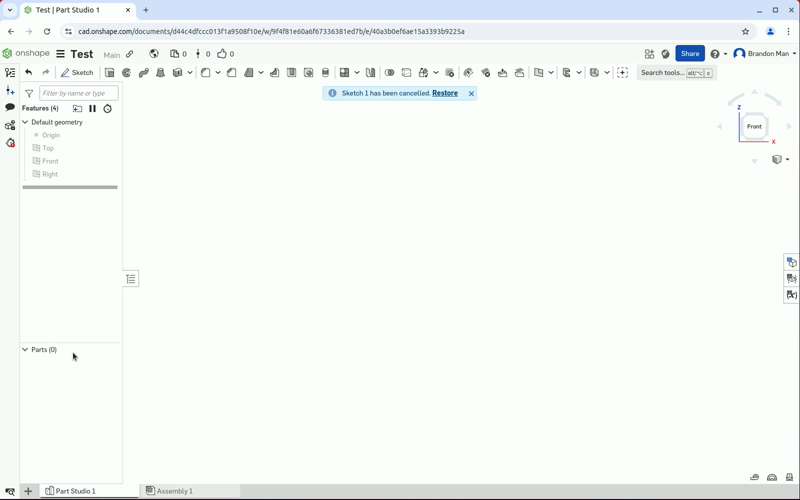
key_up(shift)
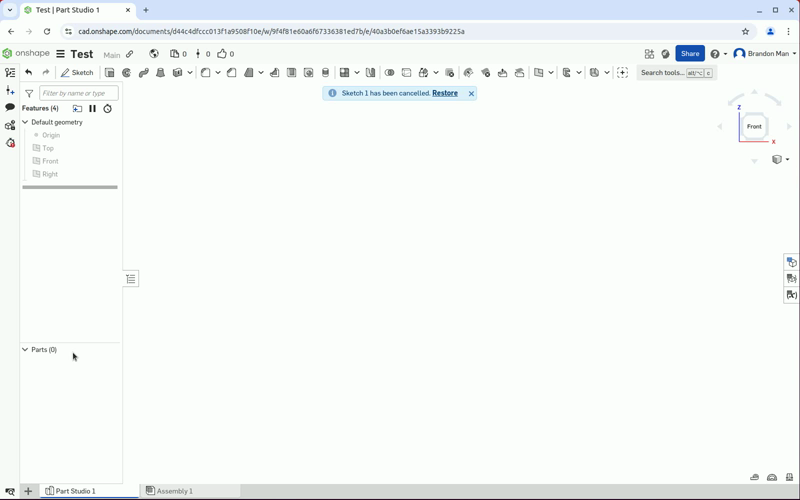
mouse_move(73, 352)
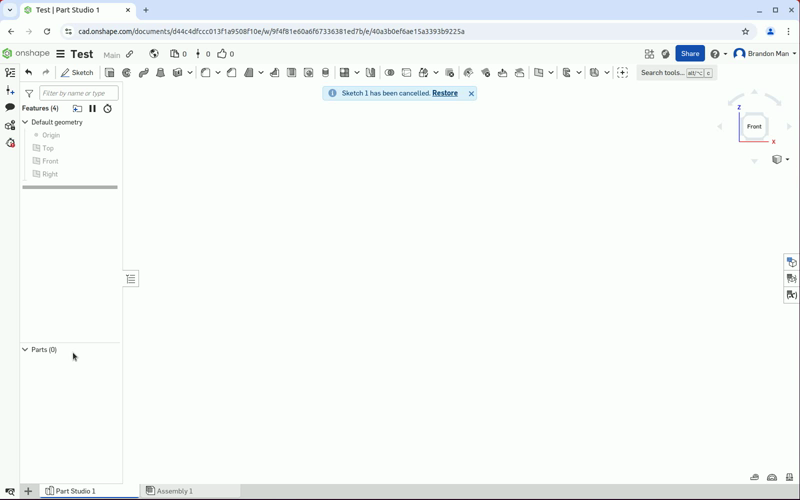
key(shift+y)
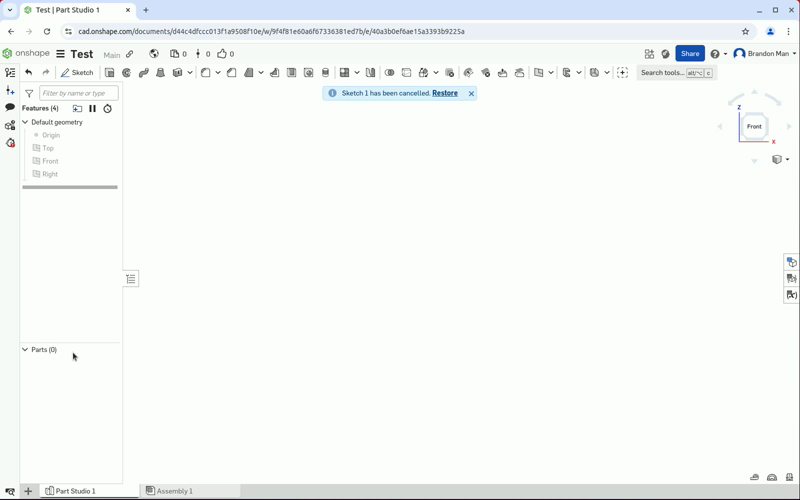
key(shift+s)
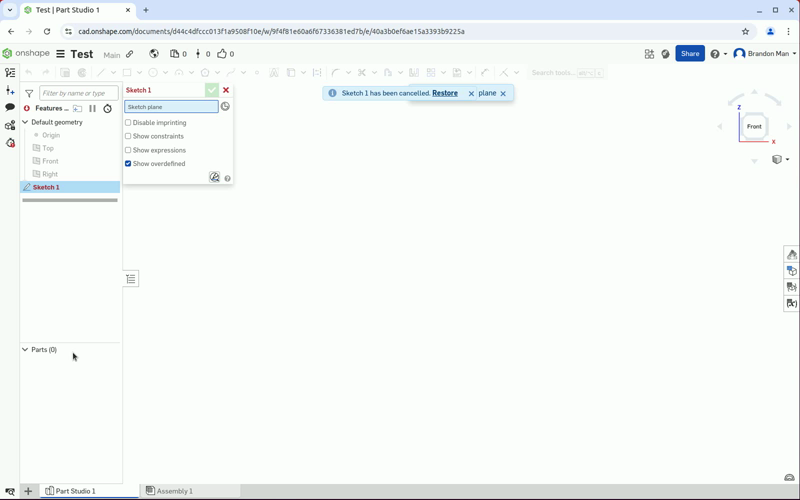
mouse_move(73, 163)
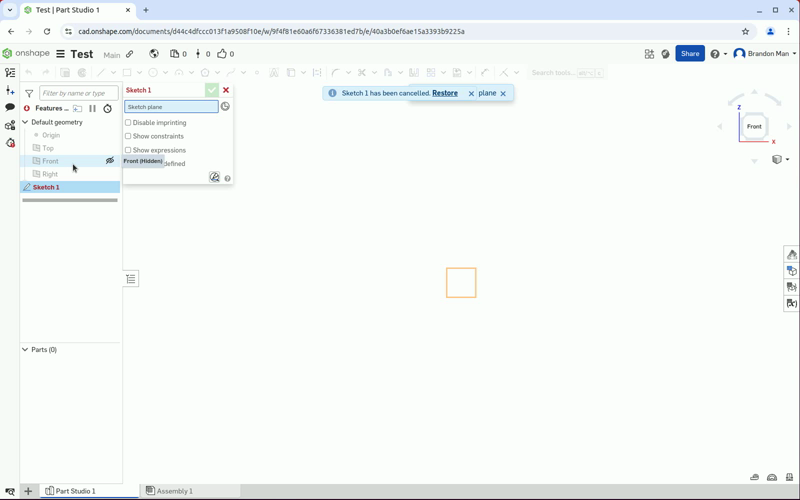
click(73, 163)
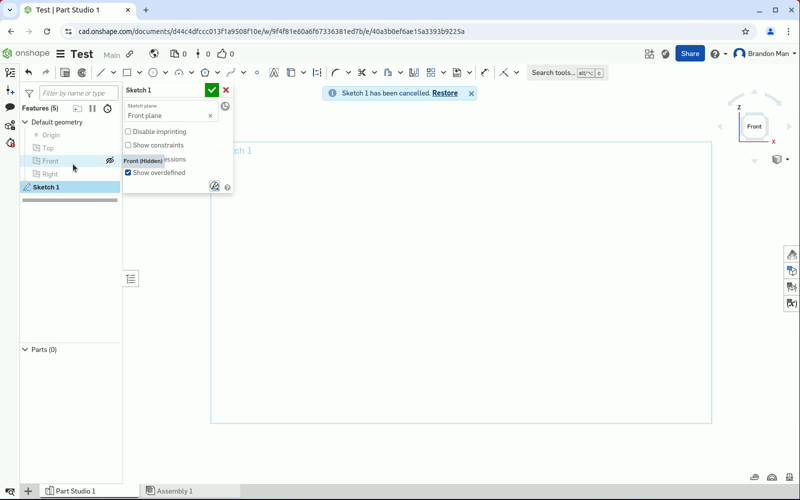
mouse_move(73, 352)
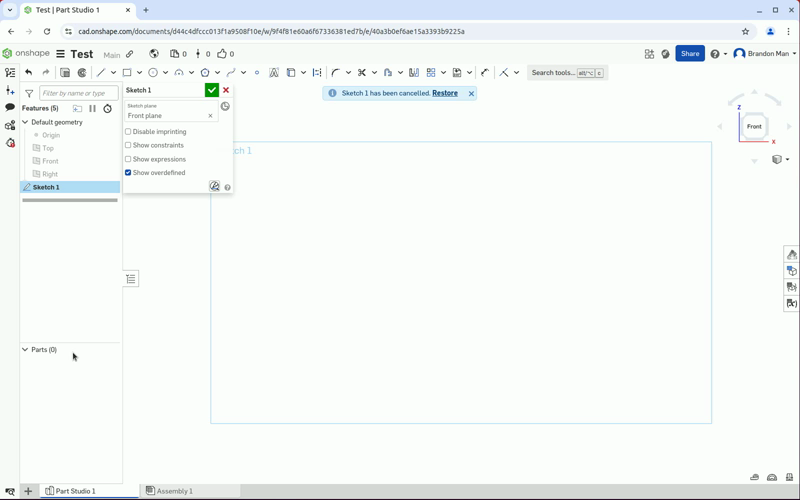
key(y)
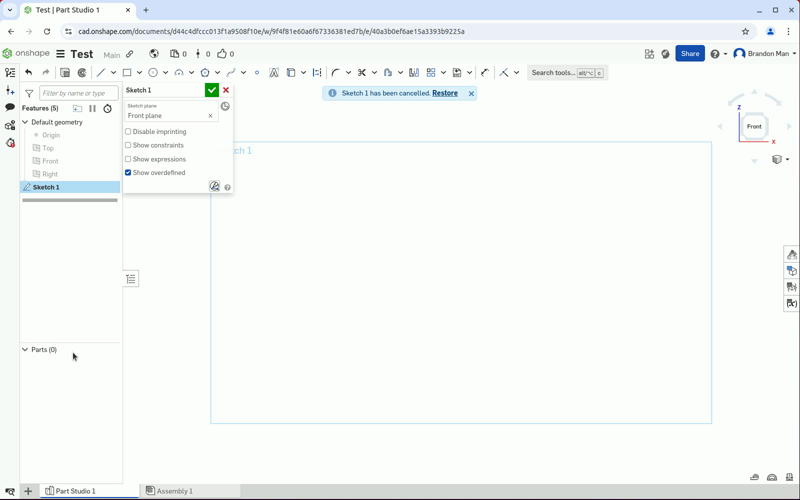
key(c)
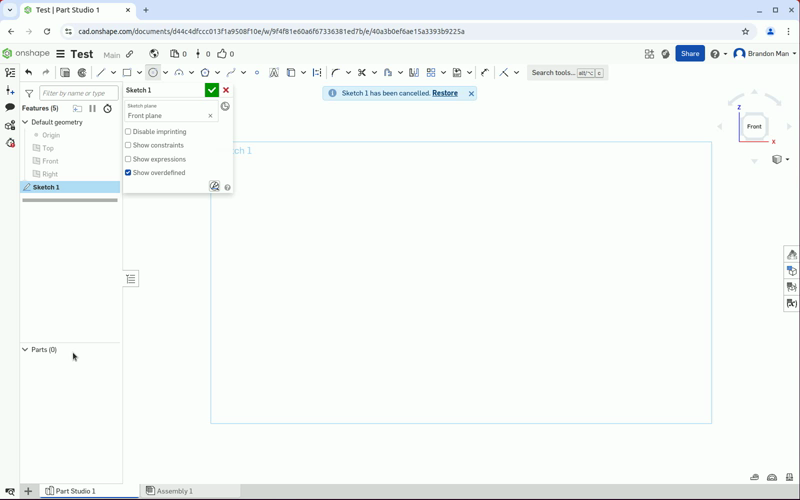
key_down(shift)
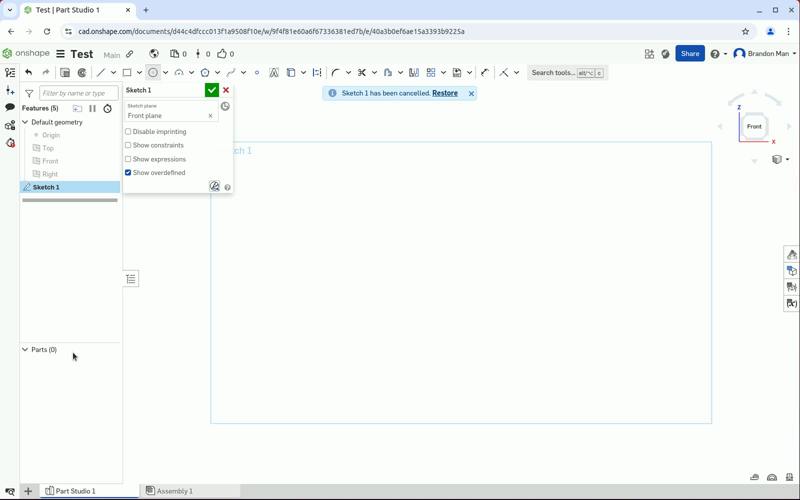
mouse_move(461, 282)
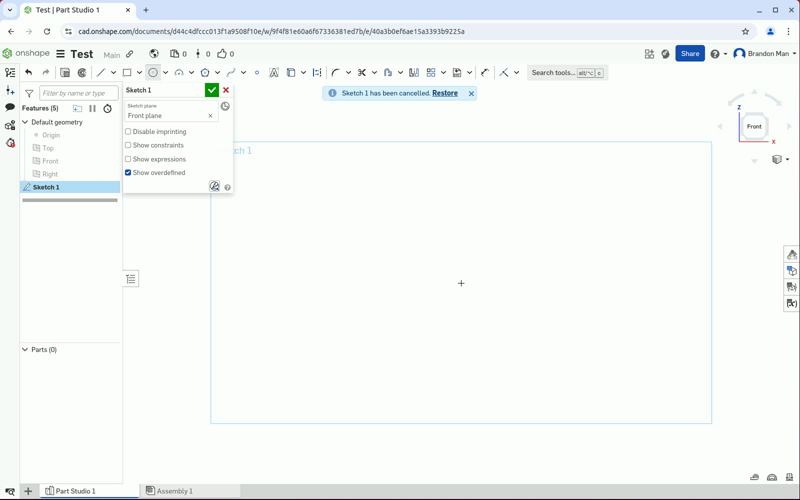
click(461, 282)
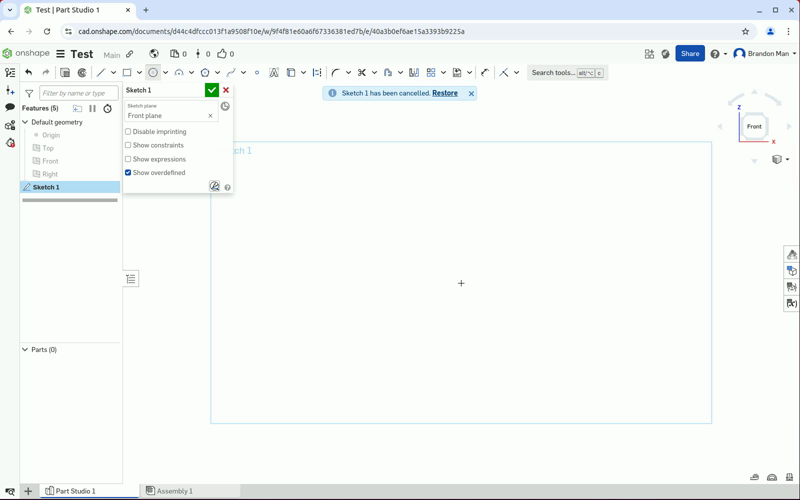
key_up(shift)
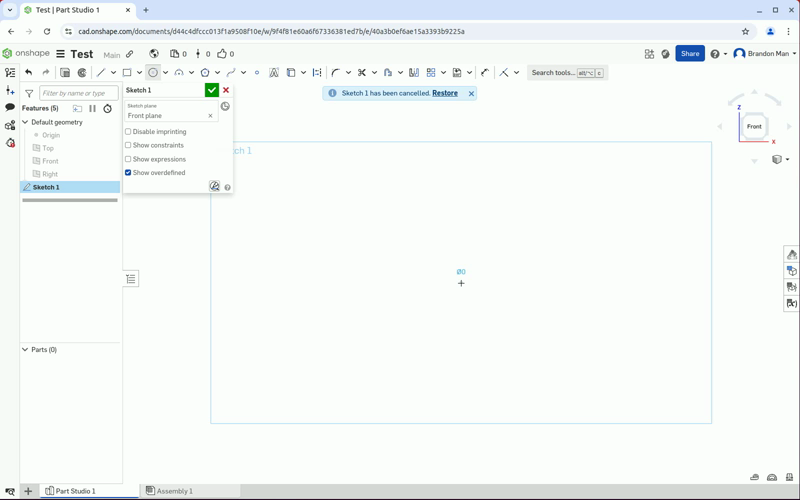
mouse_move(574, 282)
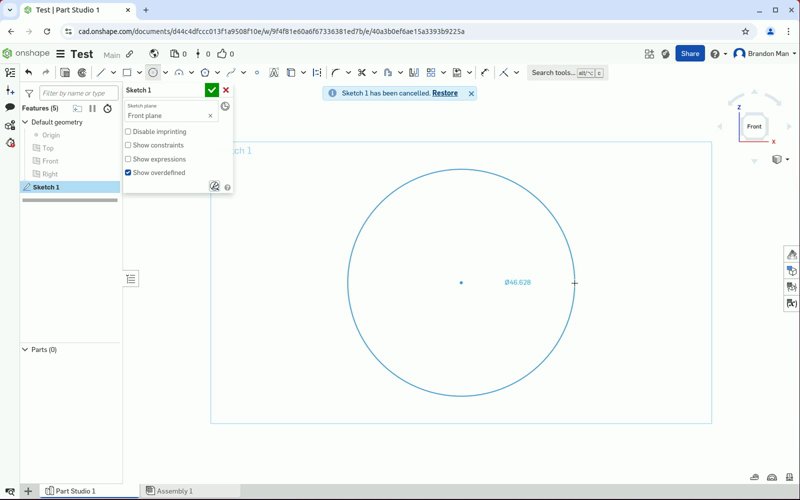
click(574, 282)
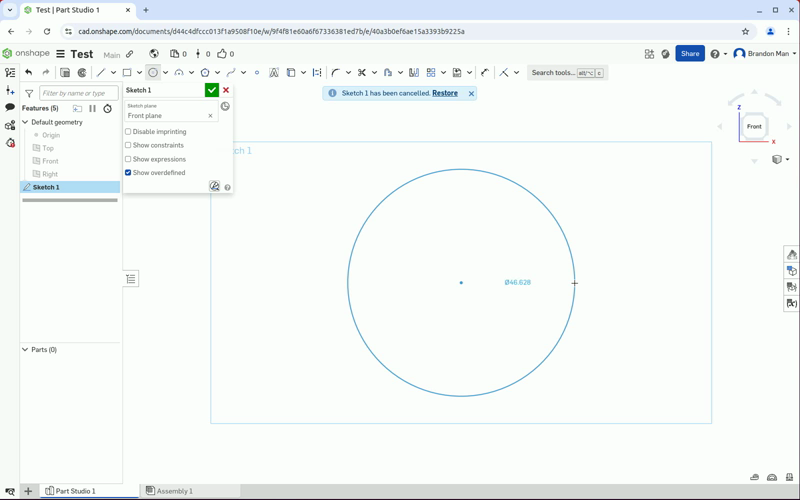
key(esc)
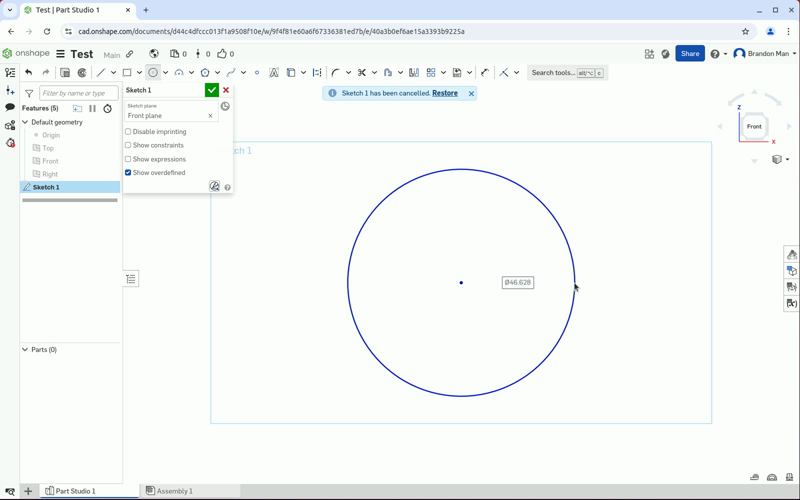
mouse_move(393, 282)
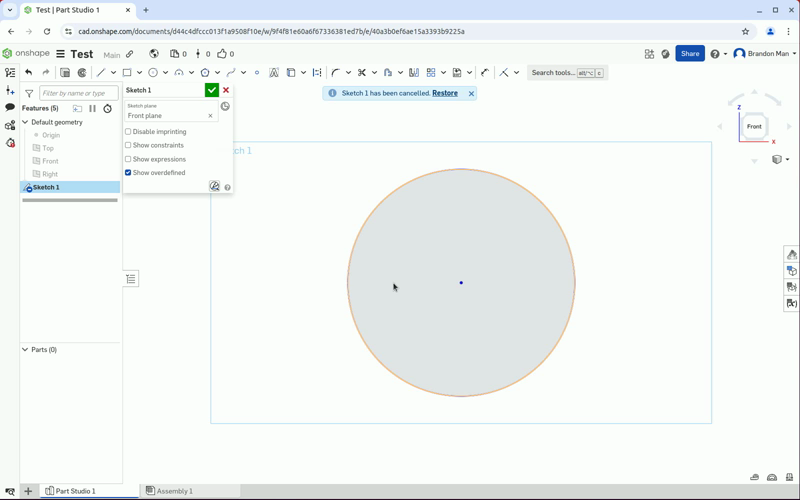
click(393, 282)
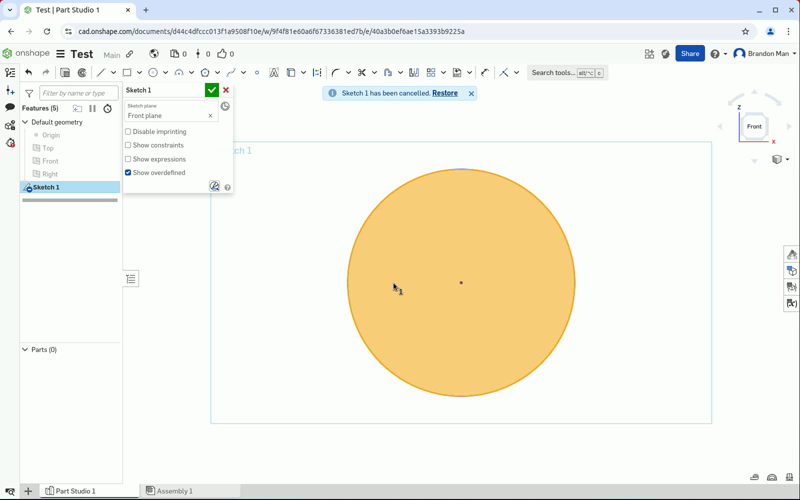
mouse_move(73, 352)
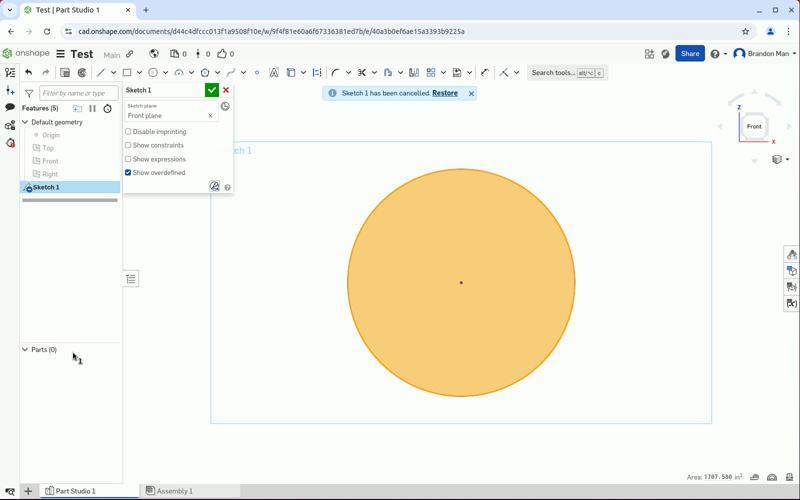
key(shift+y)
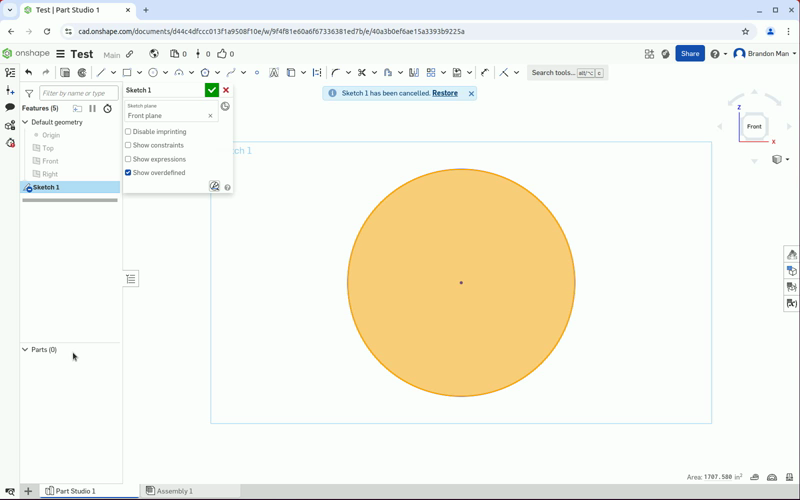
key(shift+e)
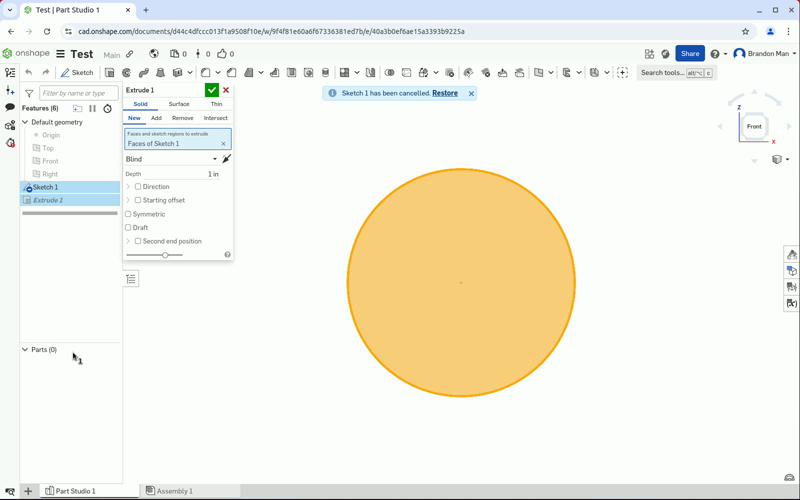
mouse_move(143, 106)
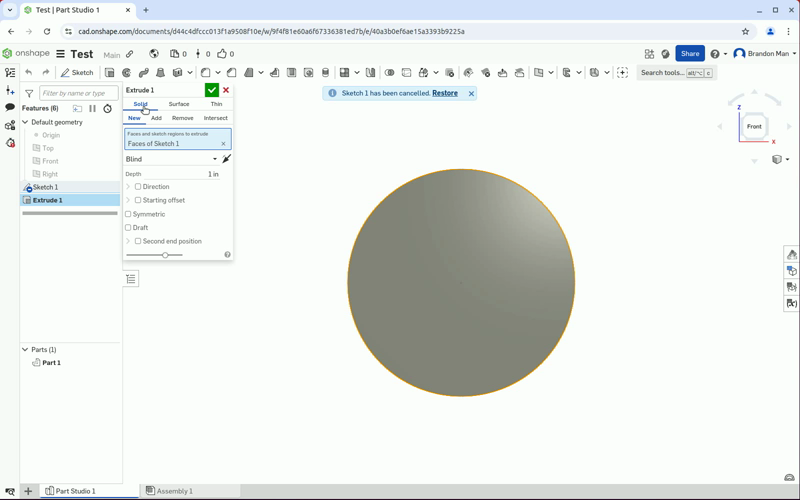
click(143, 106)
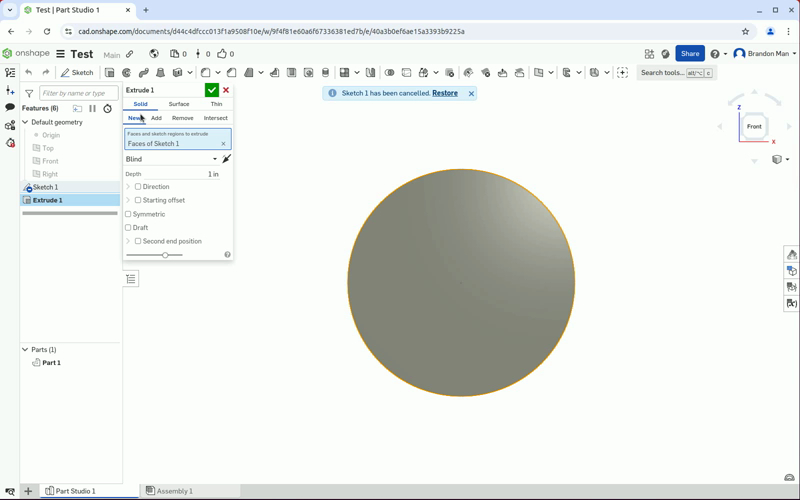
mouse_move(137, 120)
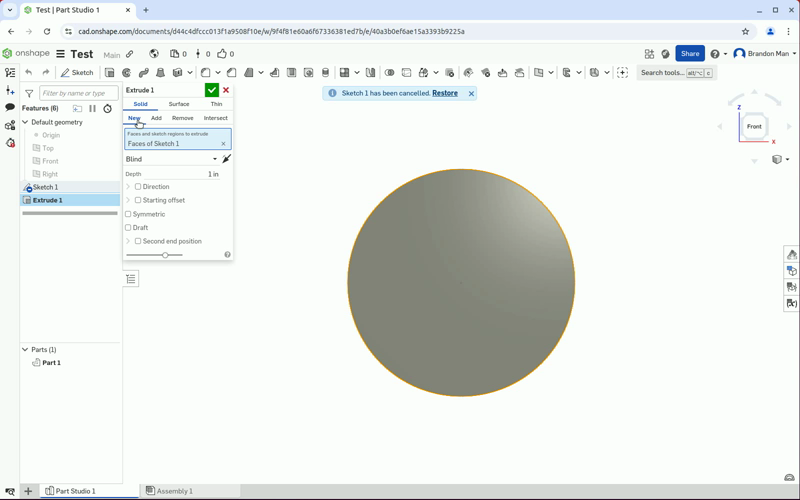
click(137, 120)
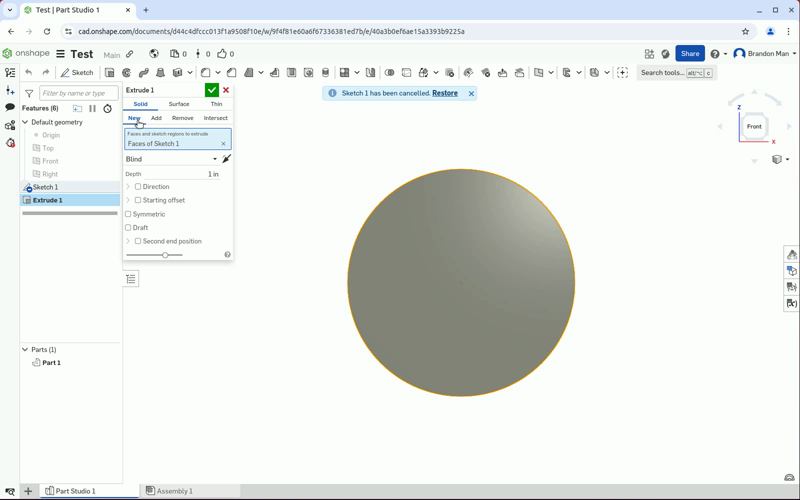
key(tab, 4)
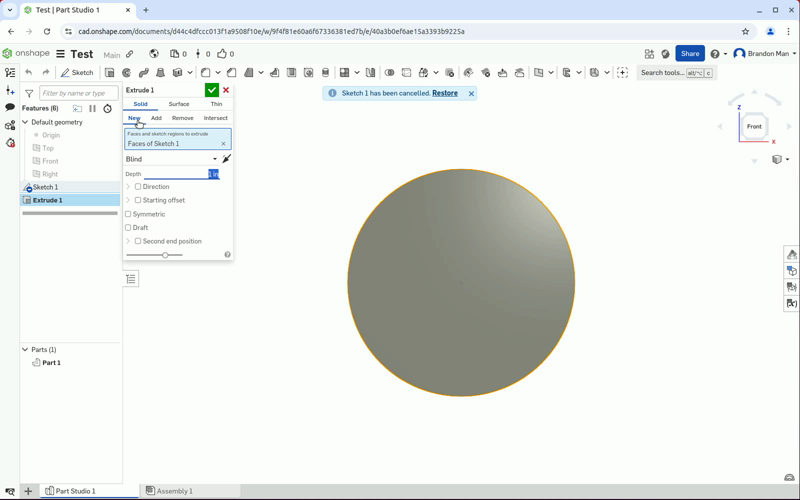
text(6.258)
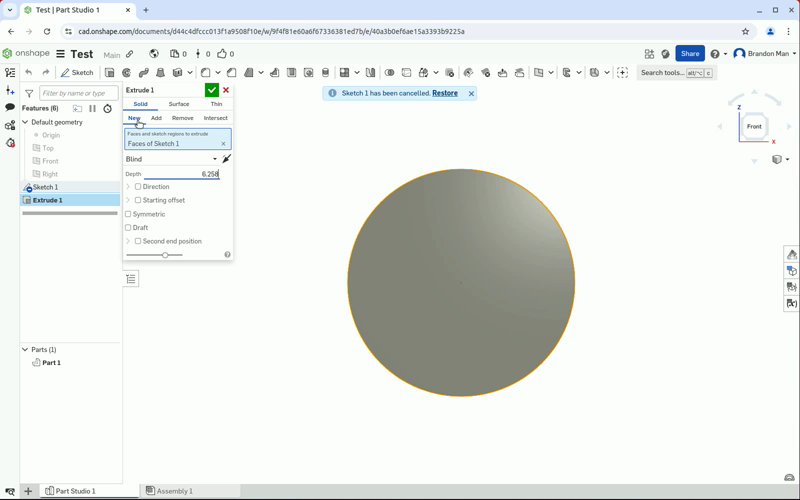
key(enter)
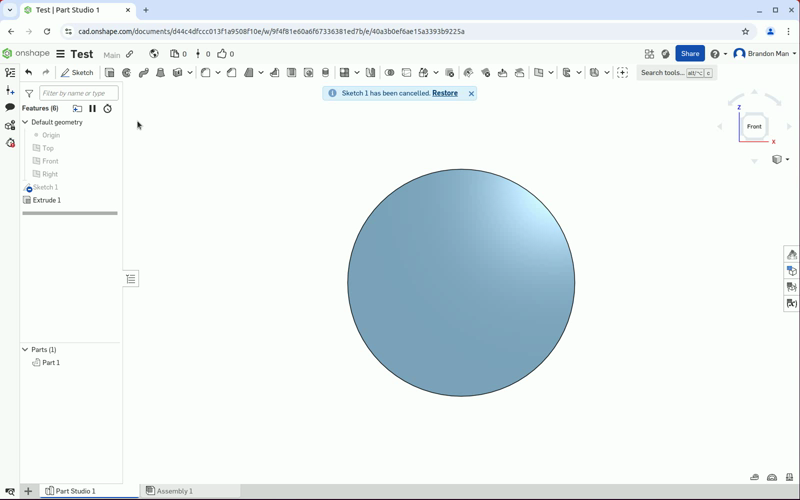
key(shift+h)
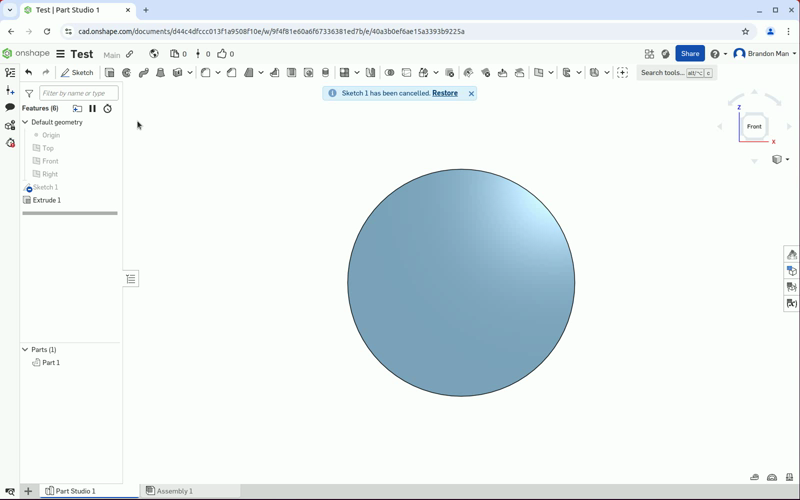
key(shift+h)
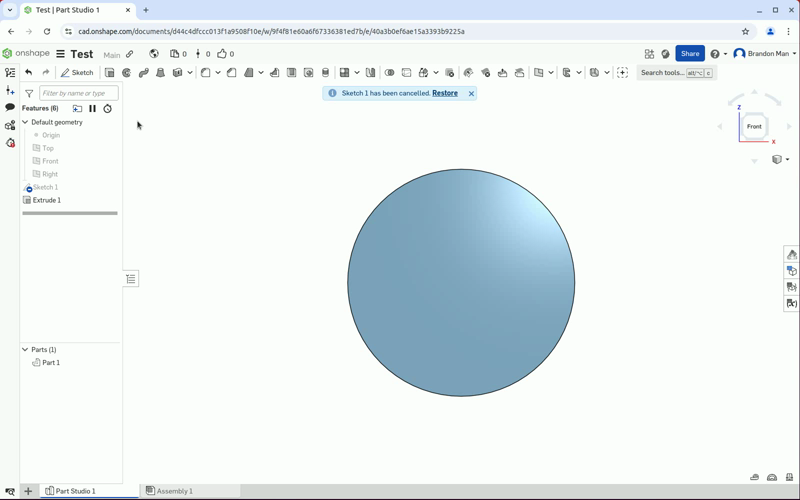
mouse_move(73, 189)
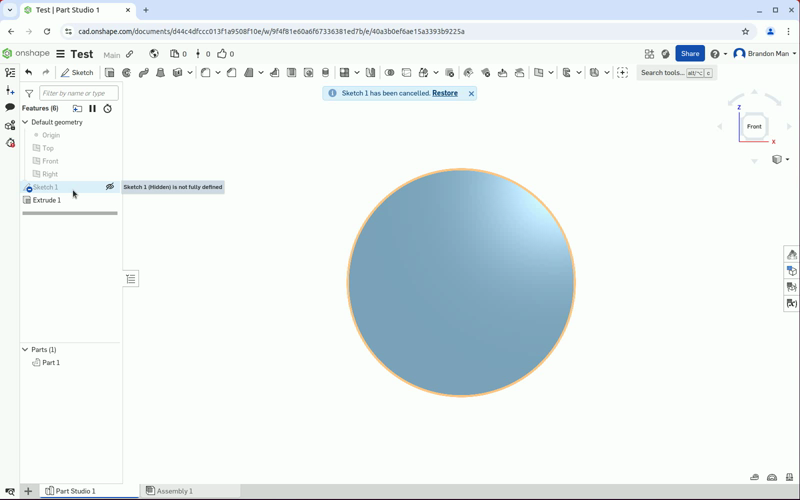
click(73, 189)
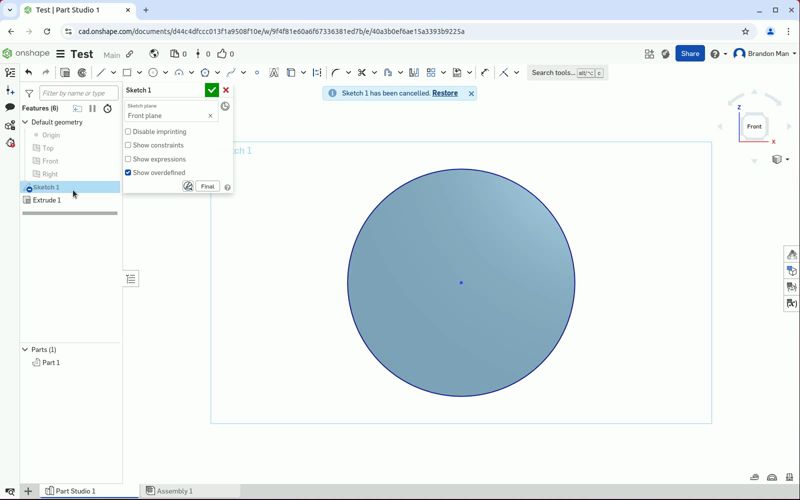
mouse_move(229, 92)
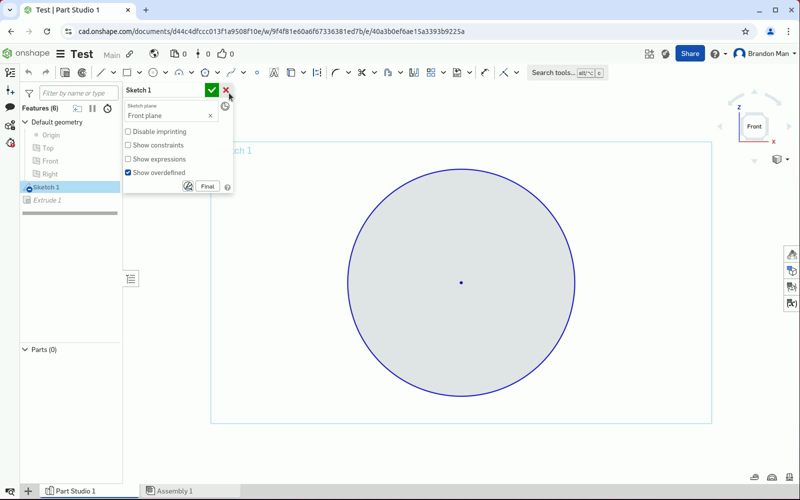
click(229, 92)
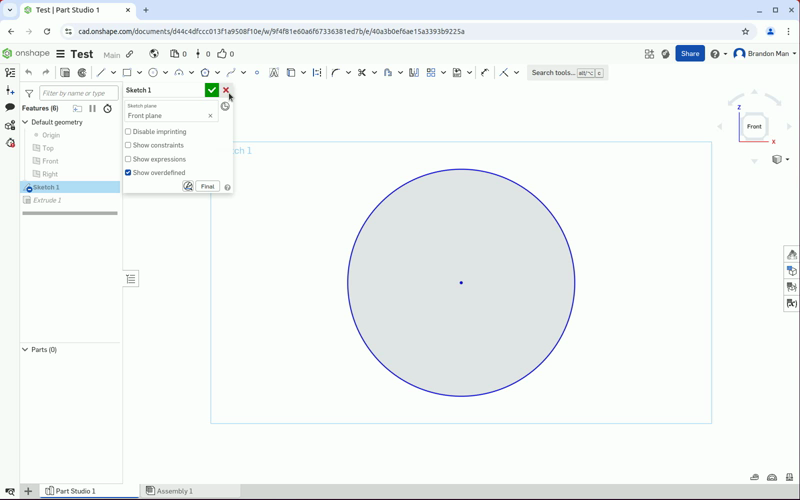
key(shift+s)
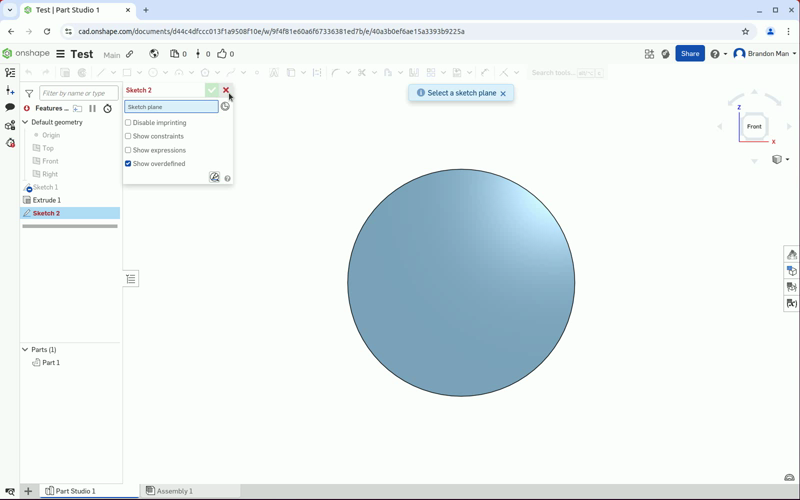
mouse_move(73, 163)
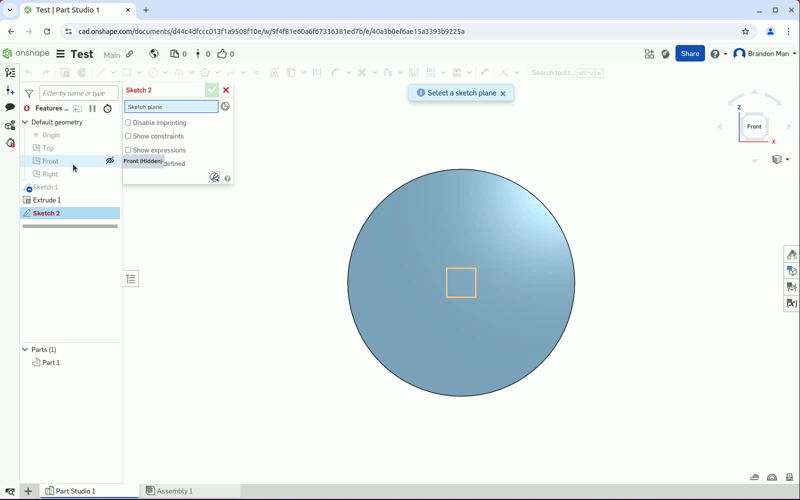
click(73, 163)
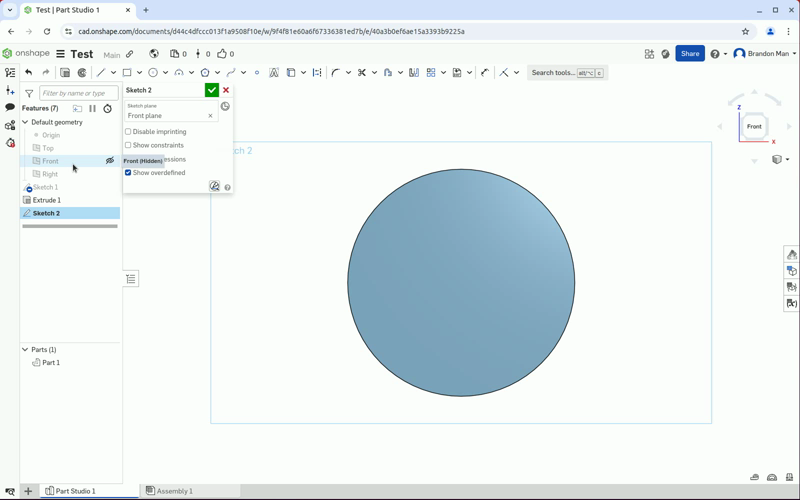
mouse_move(73, 352)
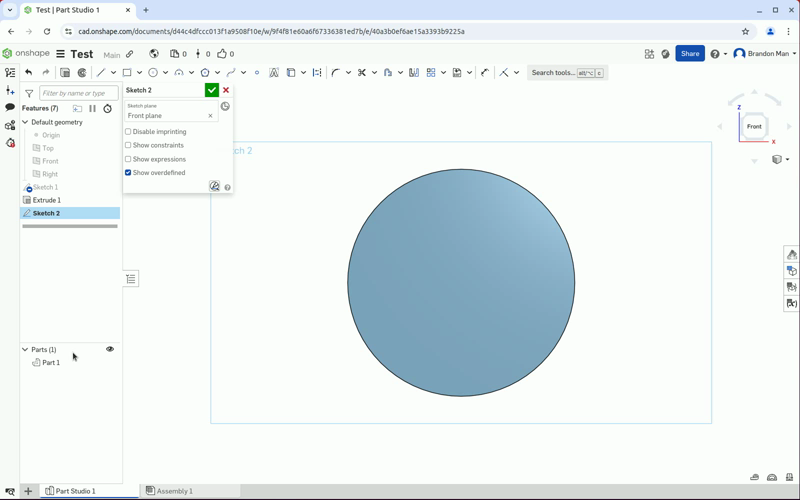
key(y)
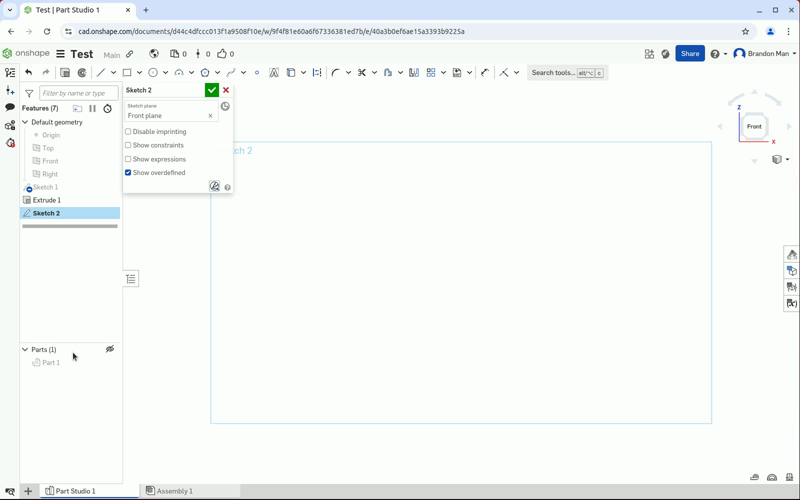
key(l)
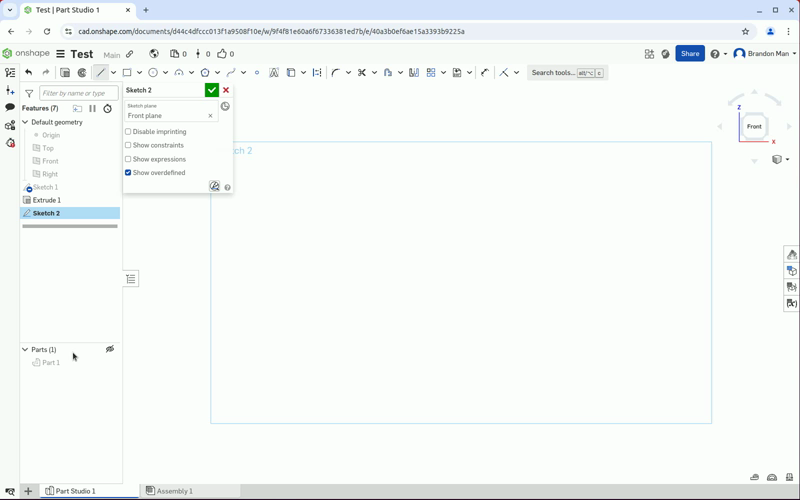
key_down(shift)
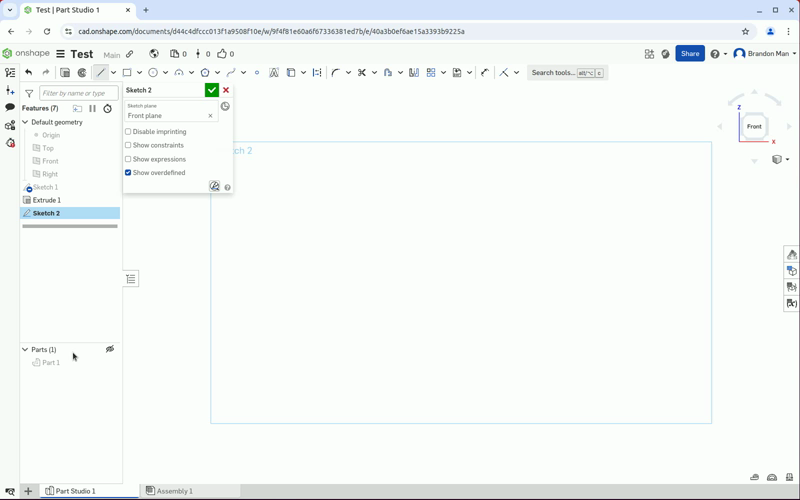
mouse_move(371, 166)
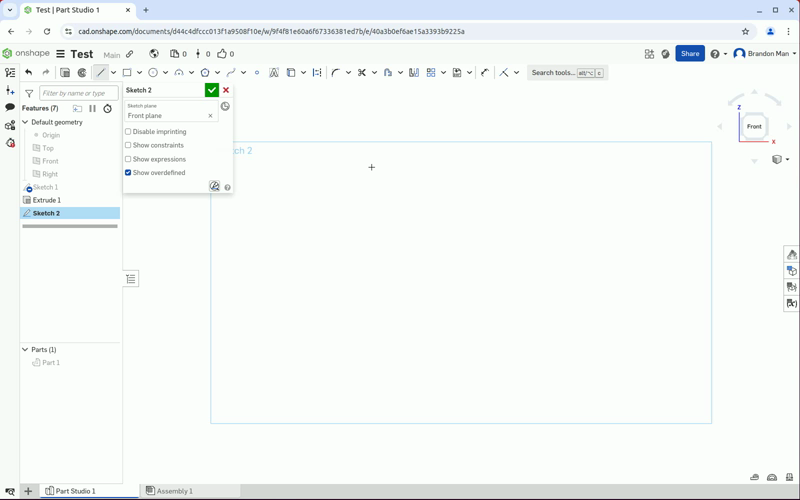
click(371, 166)
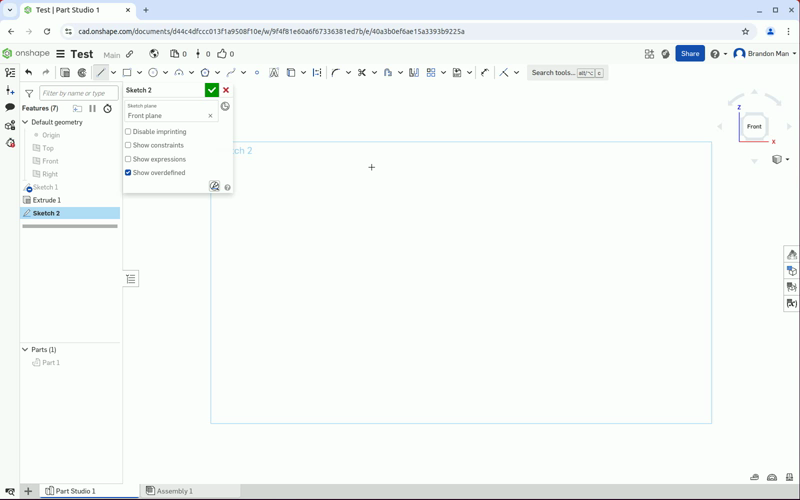
key_up(shift)
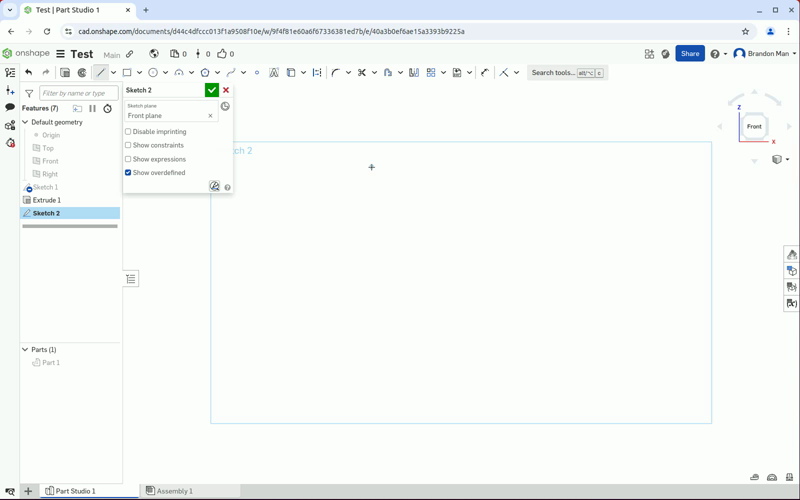
key_down(shift)
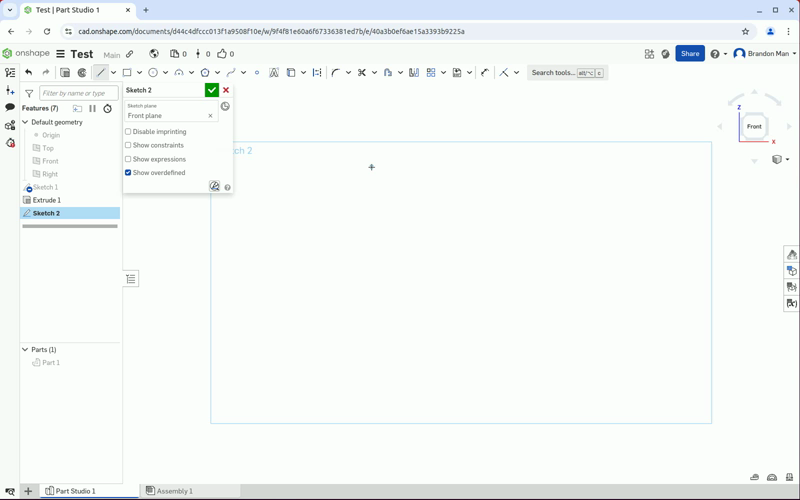
mouse_move(446, 241)
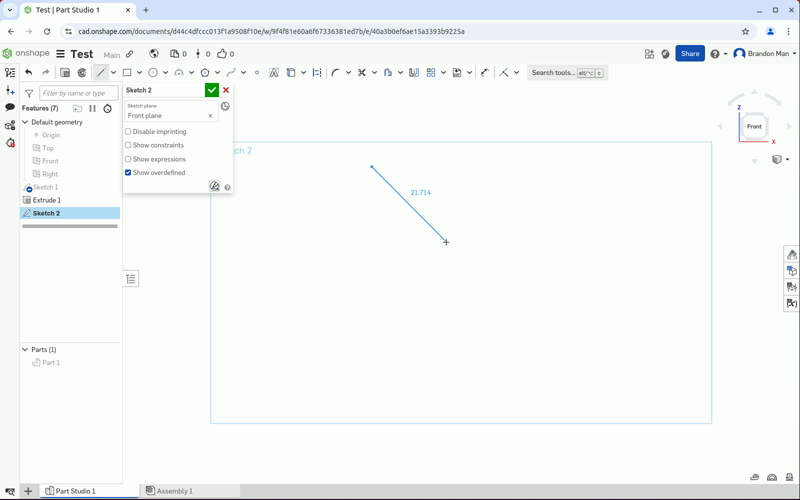
click(446, 241)
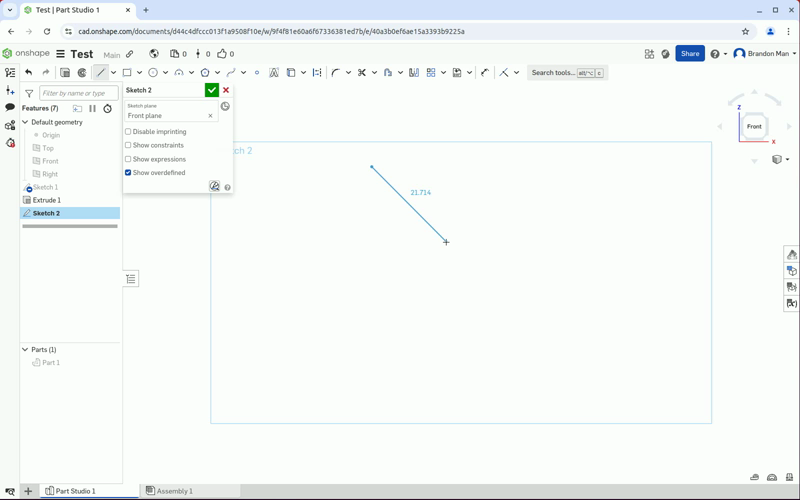
key_up(shift)
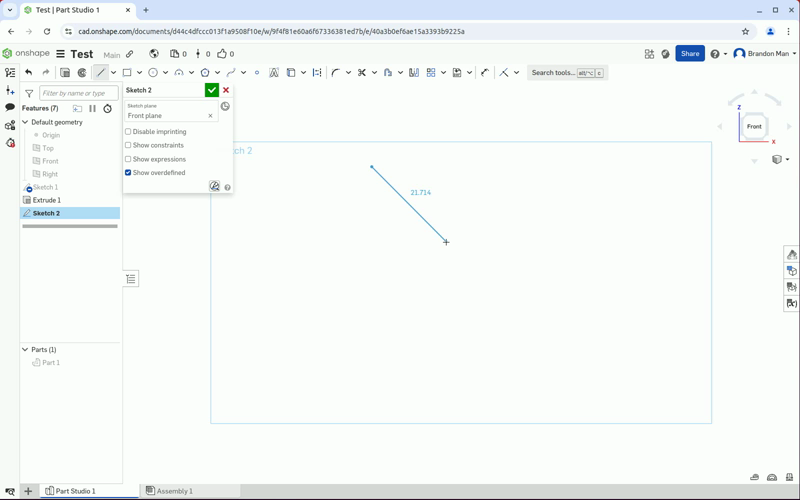
key(esc)
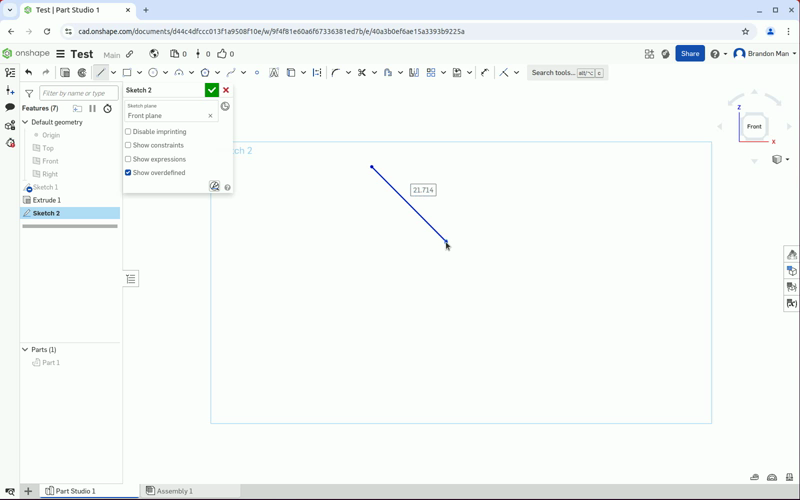
key(a)
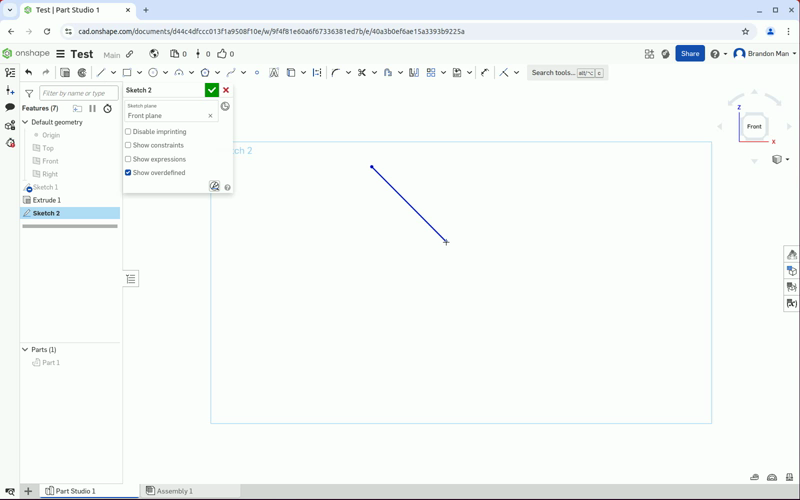
mouse_move(446, 241)
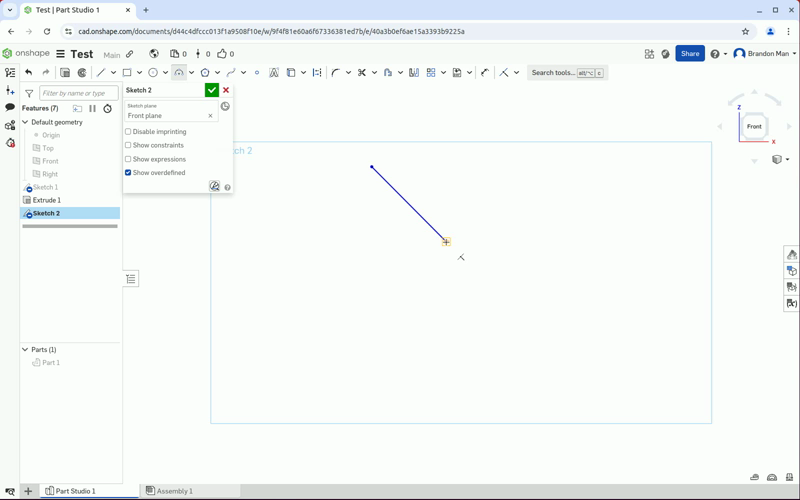
click(446, 241)
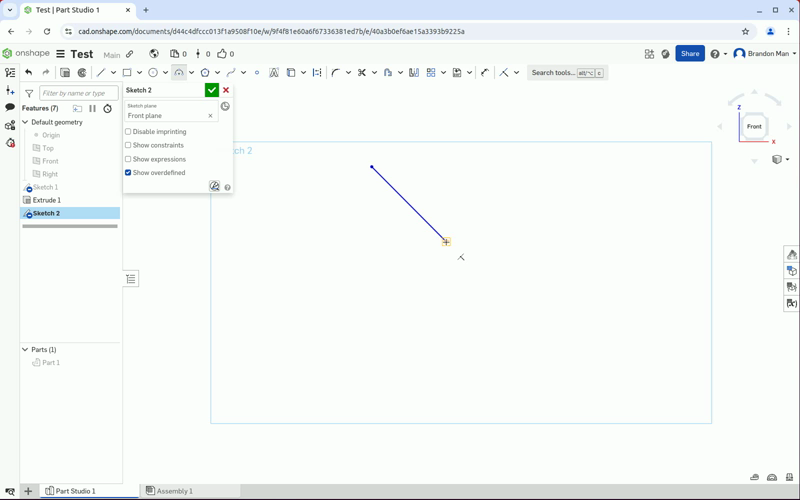
key_down(shift)
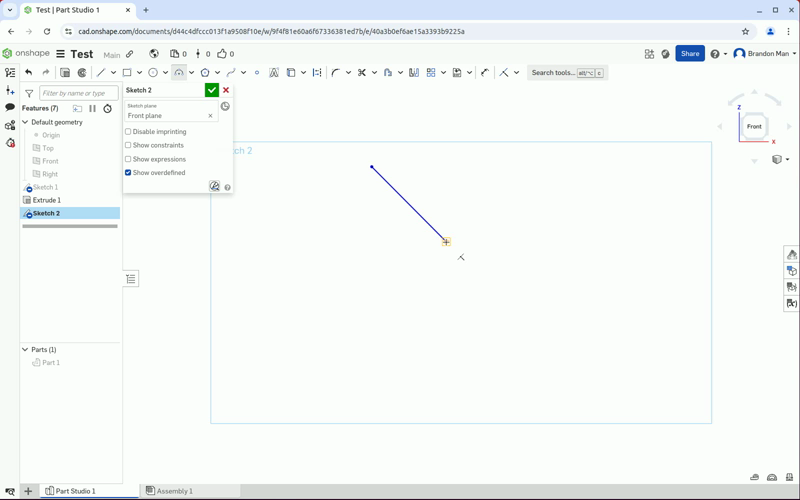
mouse_move(474, 241)
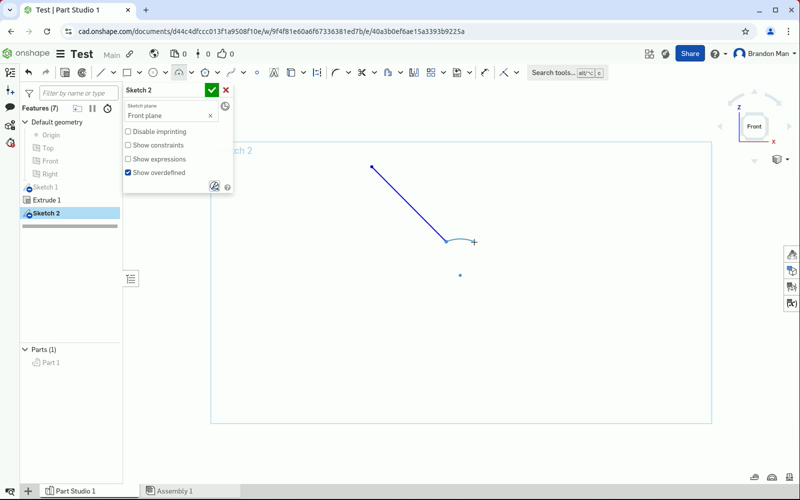
click(474, 241)
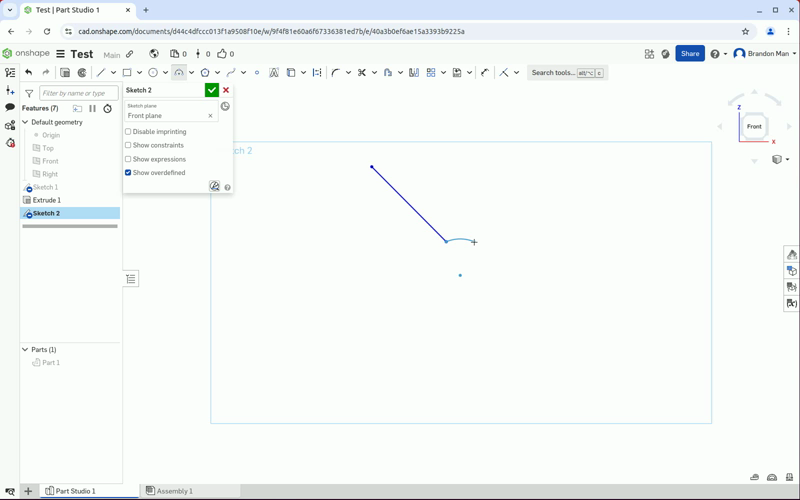
mouse_move(460, 247)
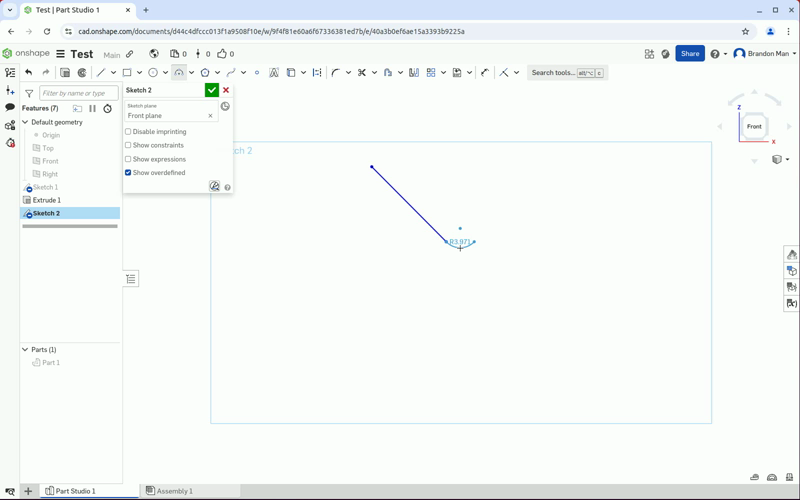
click(460, 247)
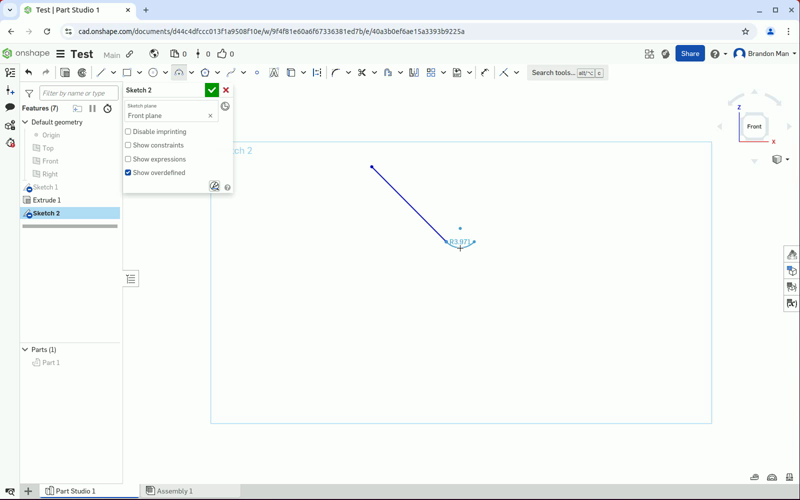
key_up(shift)
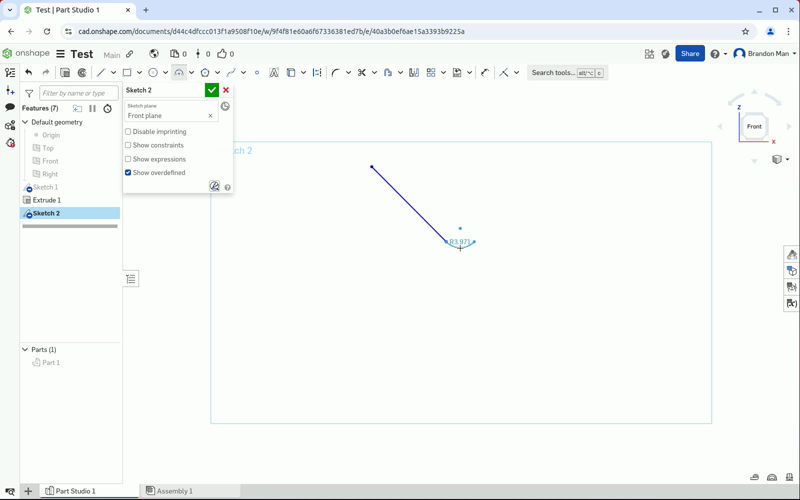
key(esc)
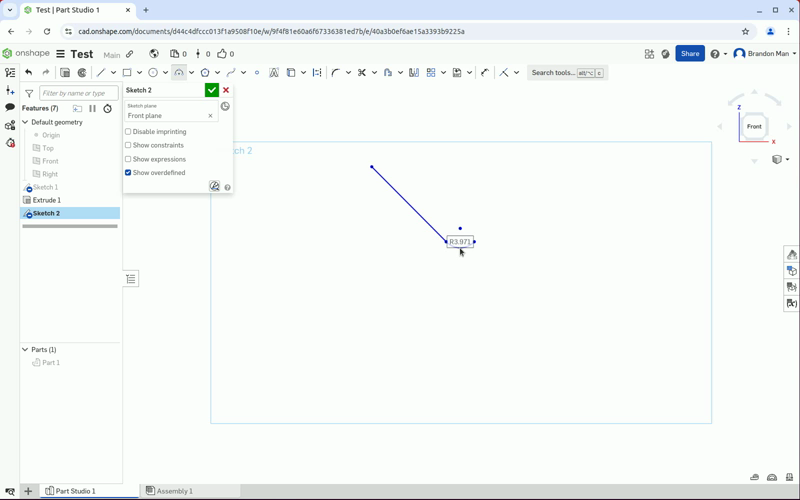
key(l)
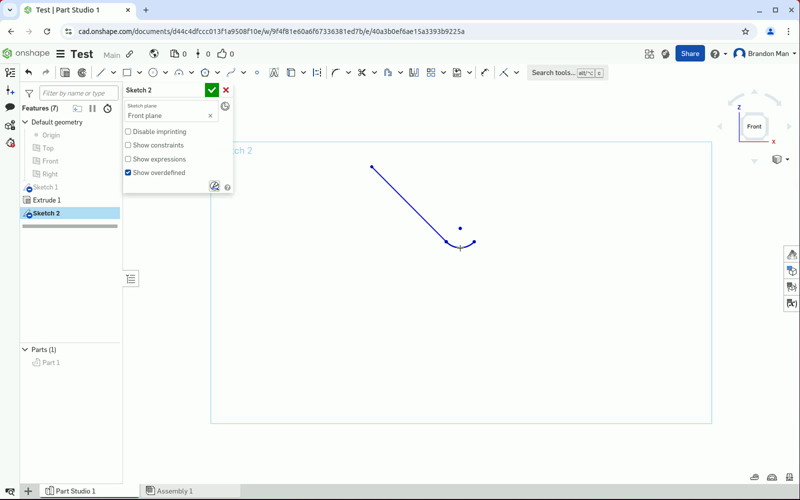
mouse_move(474, 241)
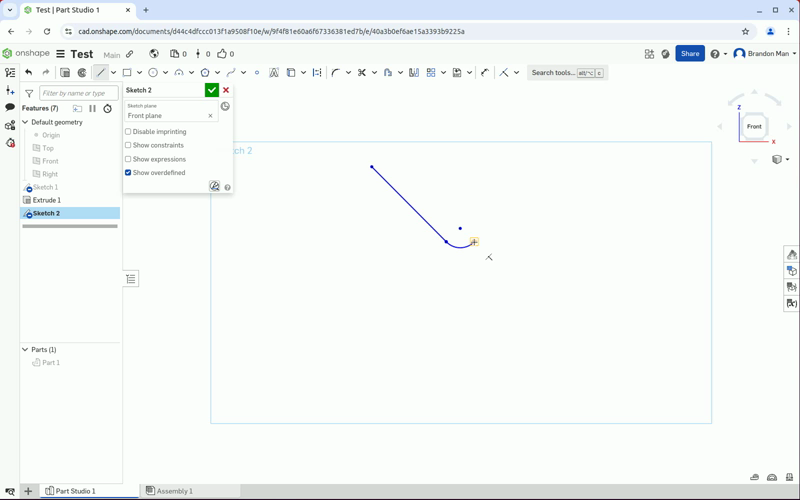
click(474, 241)
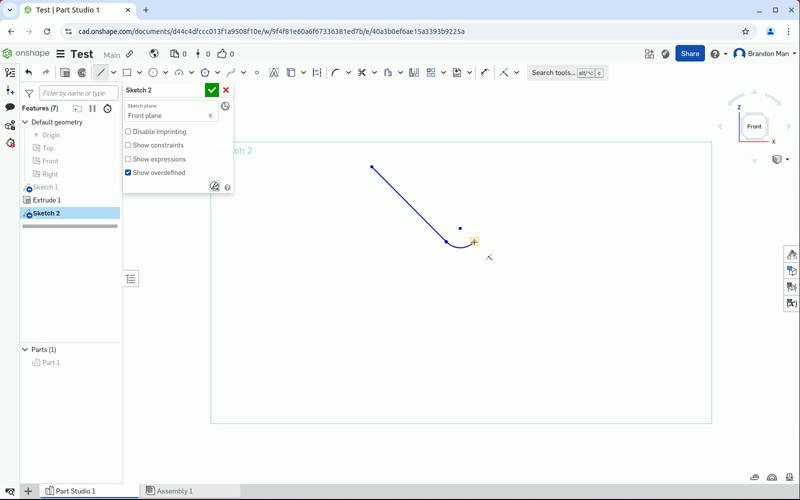
key_down(shift)
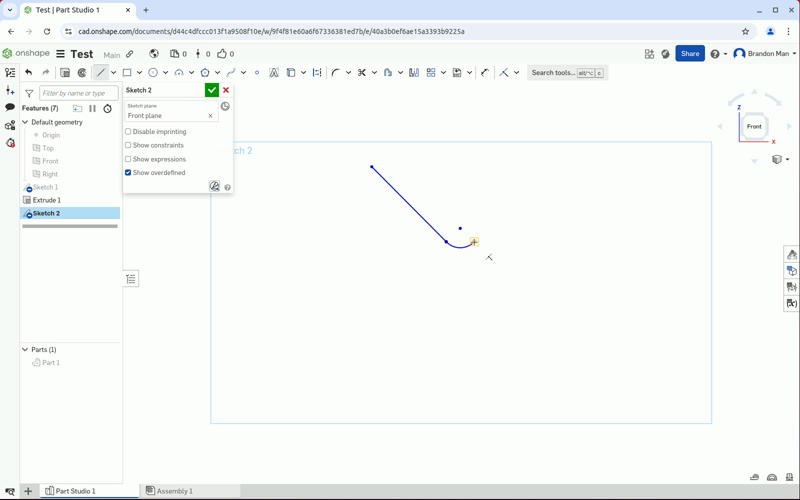
mouse_move(549, 167)
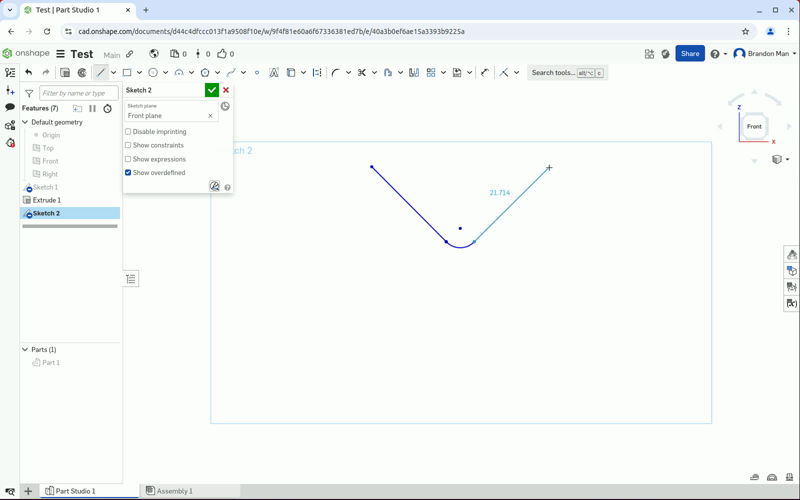
click(549, 167)
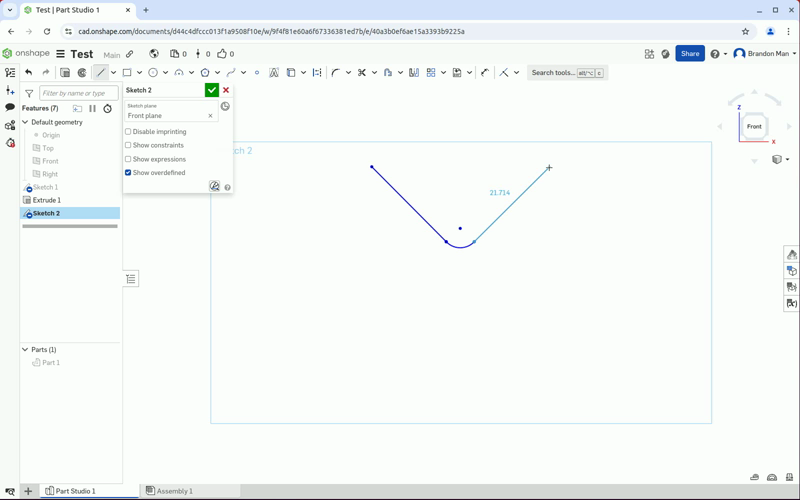
key_up(shift)
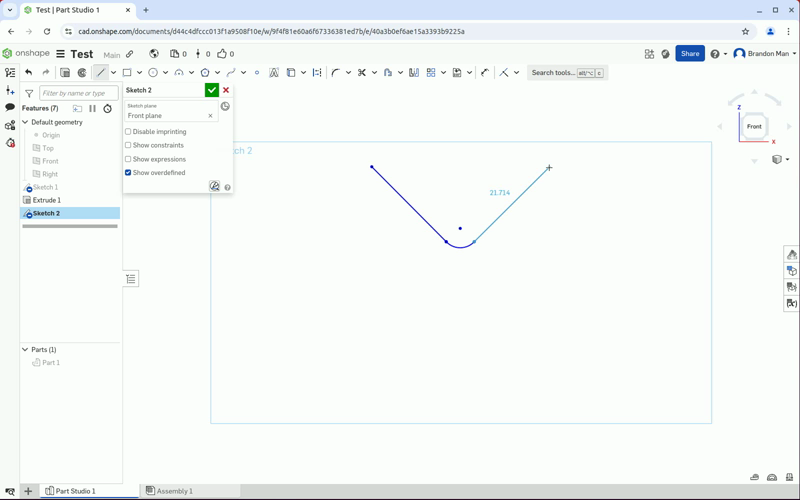
key_down(shift)
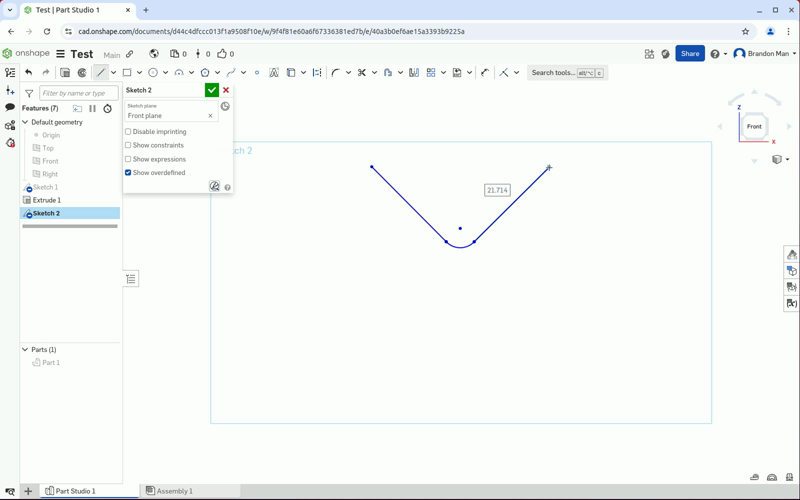
mouse_move(371, 166)
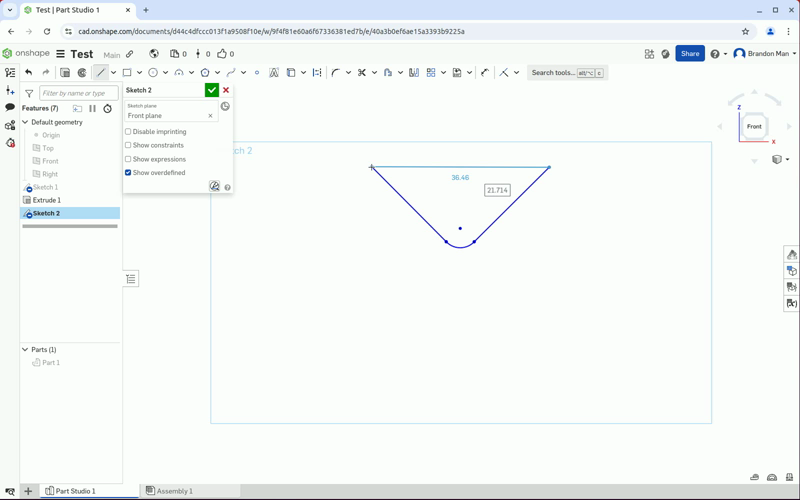
key_up(shift)
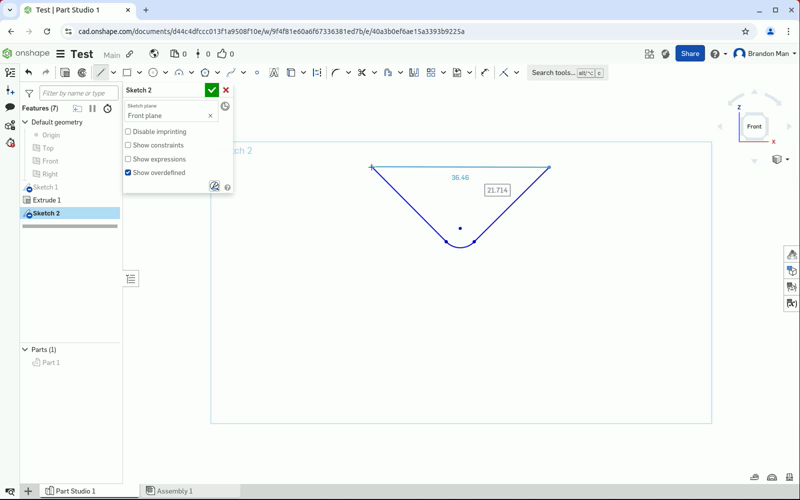
click(371, 166)
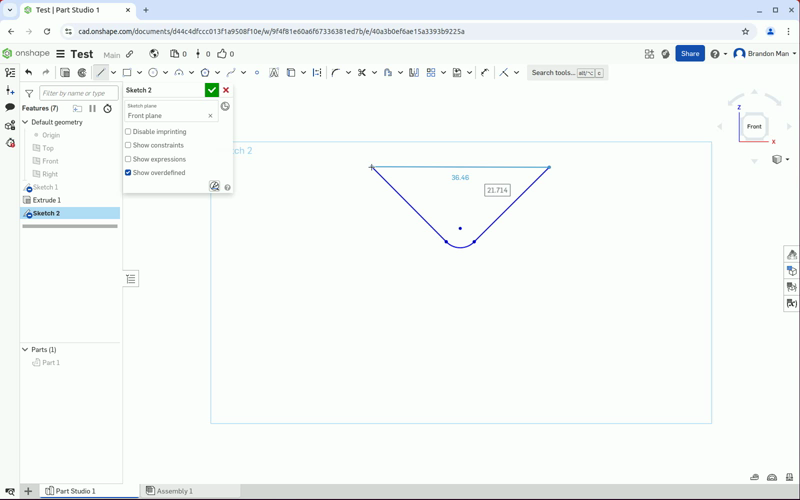
key(esc)
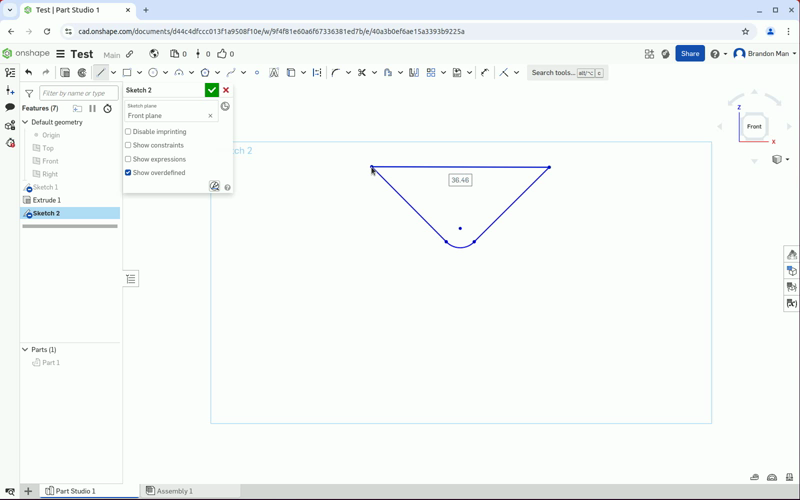
mouse_move(393, 181)
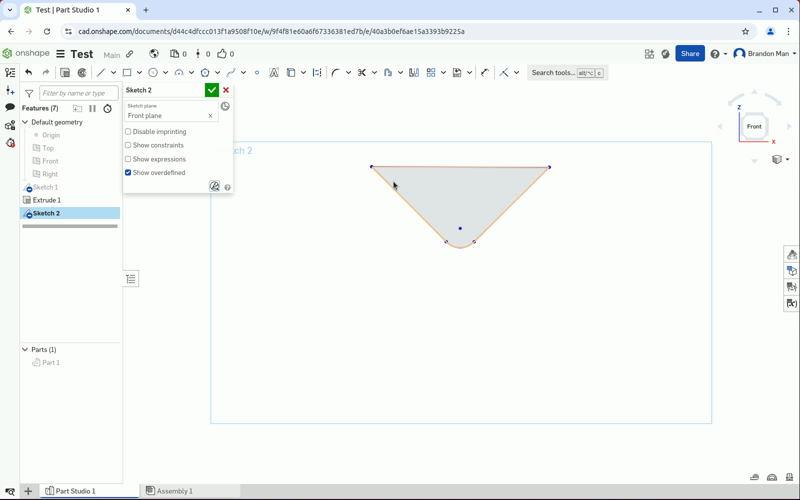
click(393, 181)
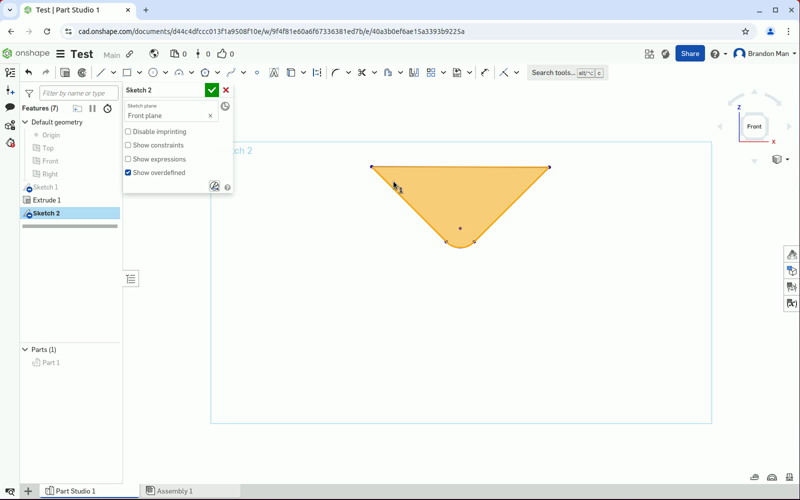
mouse_move(73, 352)
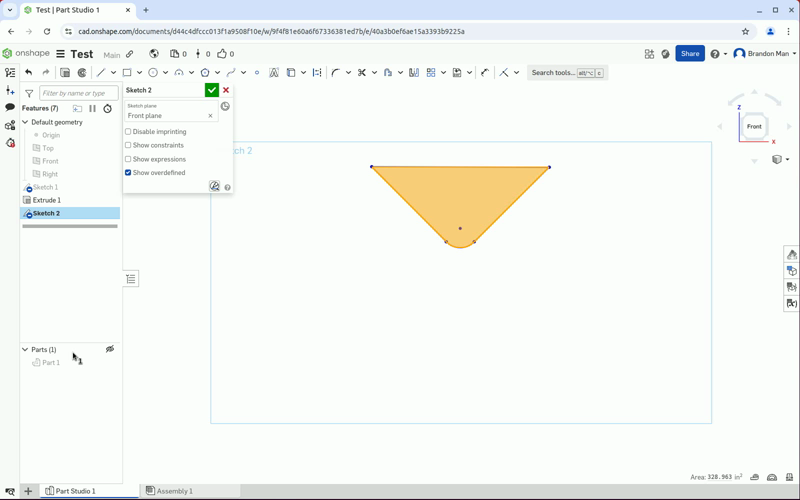
key(shift+y)
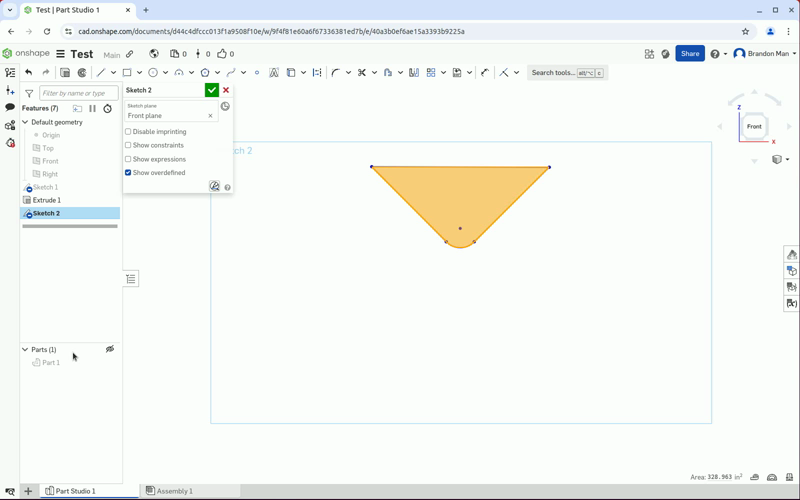
key(shift+e)
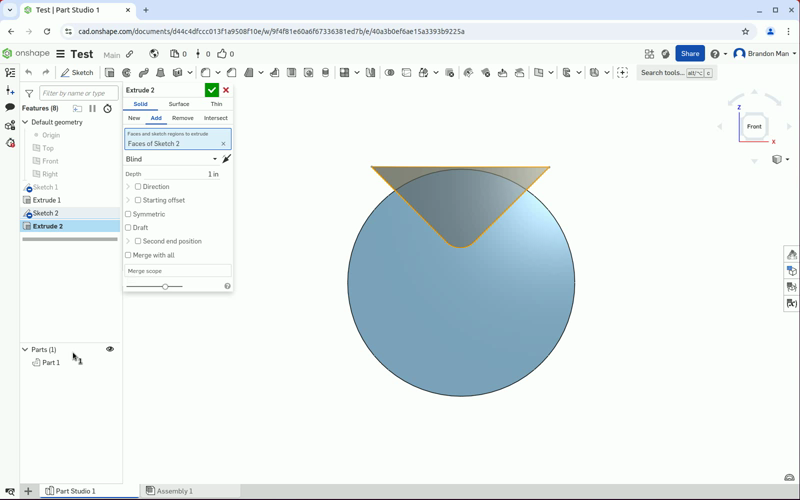
mouse_move(143, 106)
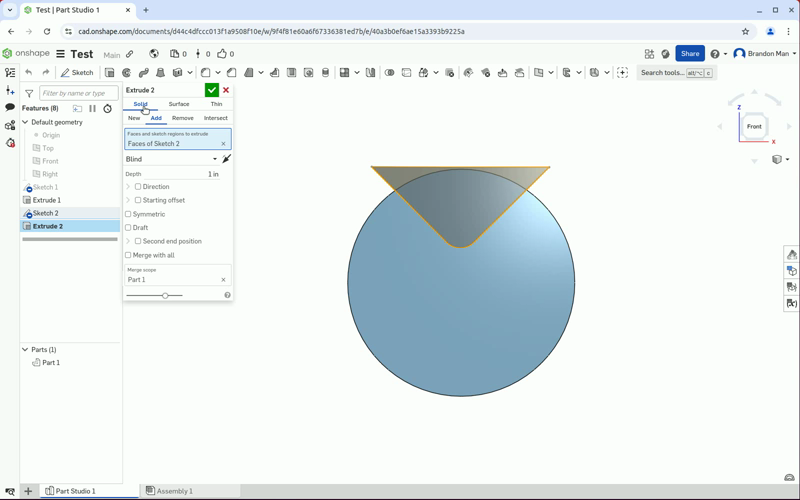
click(143, 106)
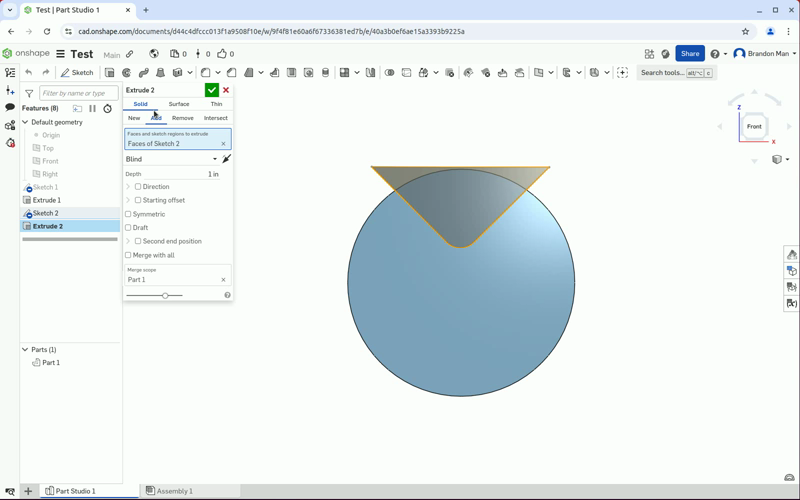
mouse_move(186, 120)
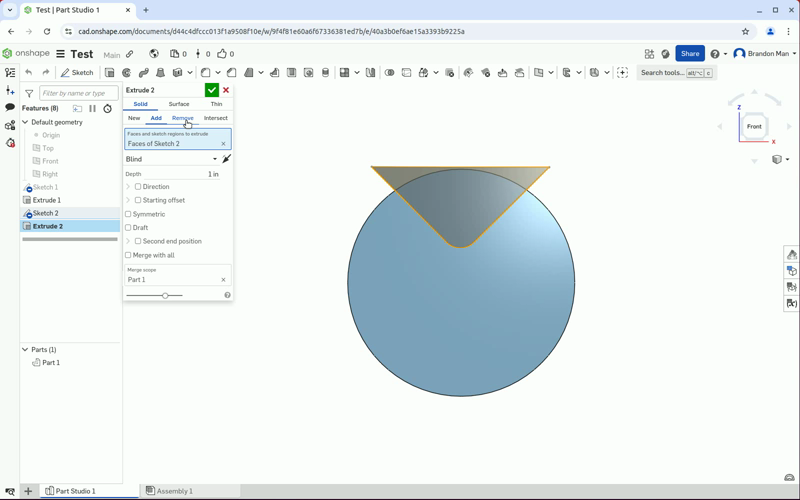
click(186, 120)
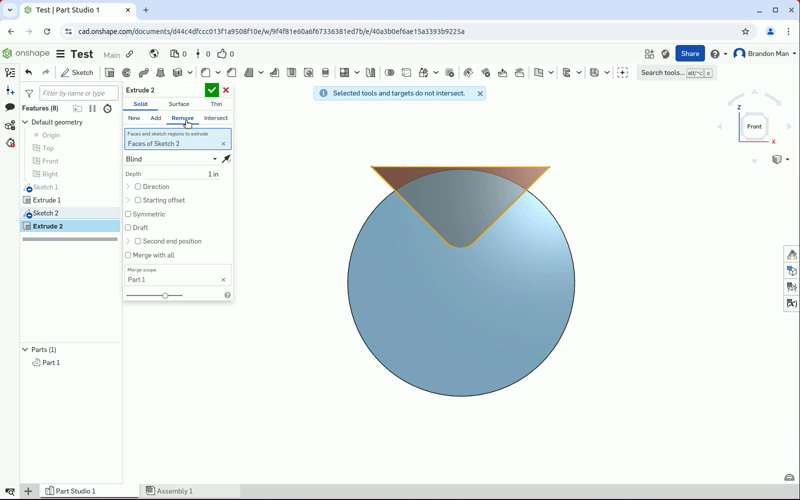
key(tab, 4)
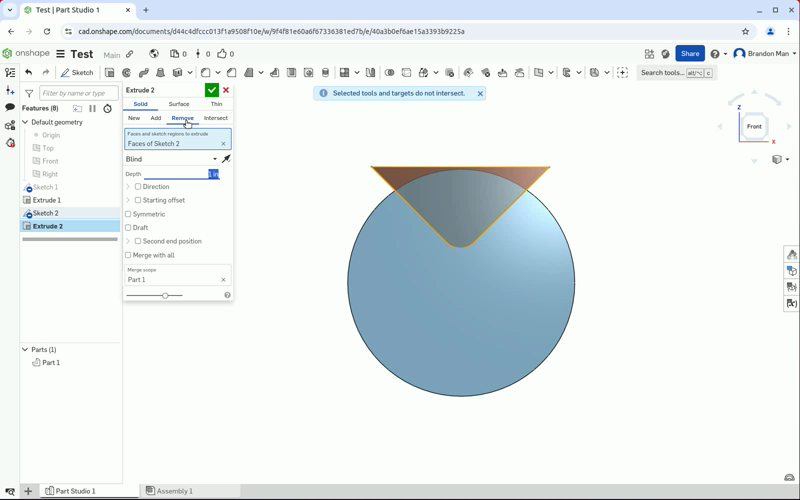
text(-12.517)
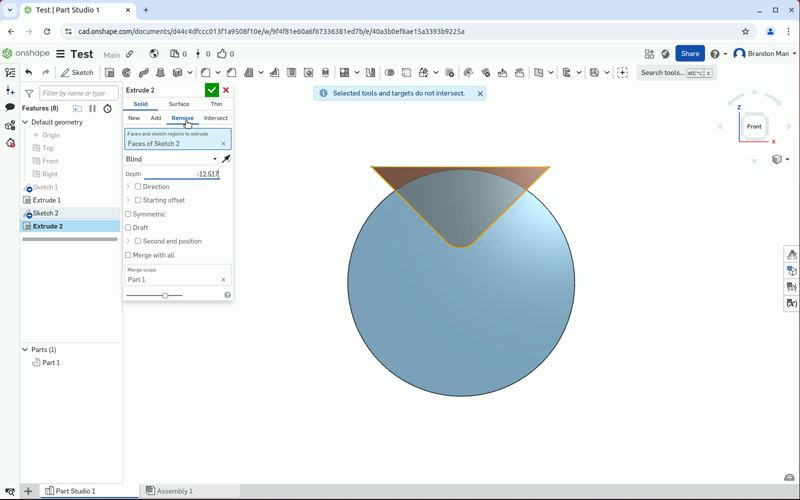
key(tab, 6)
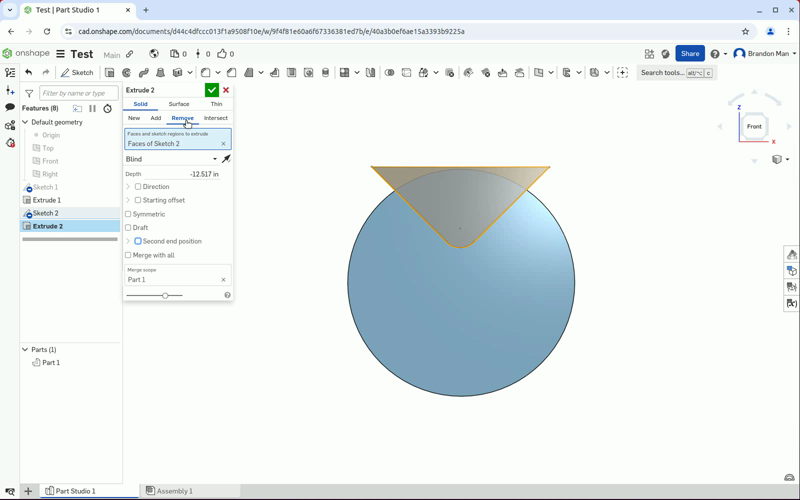
key(space)
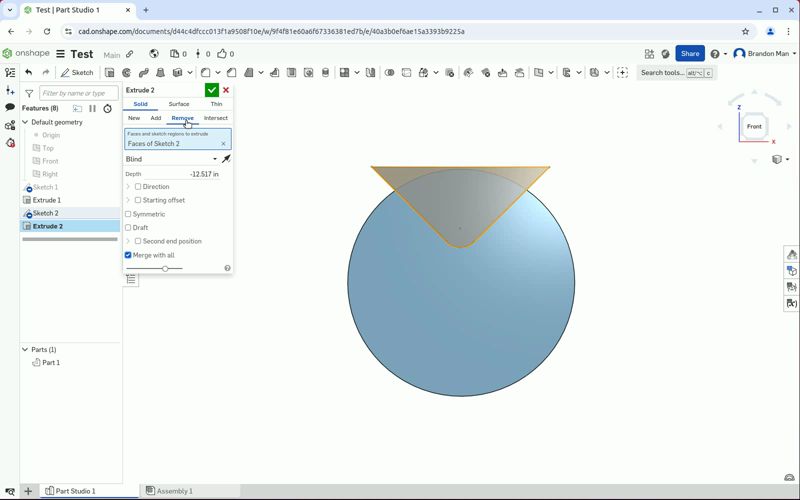
key(enter)
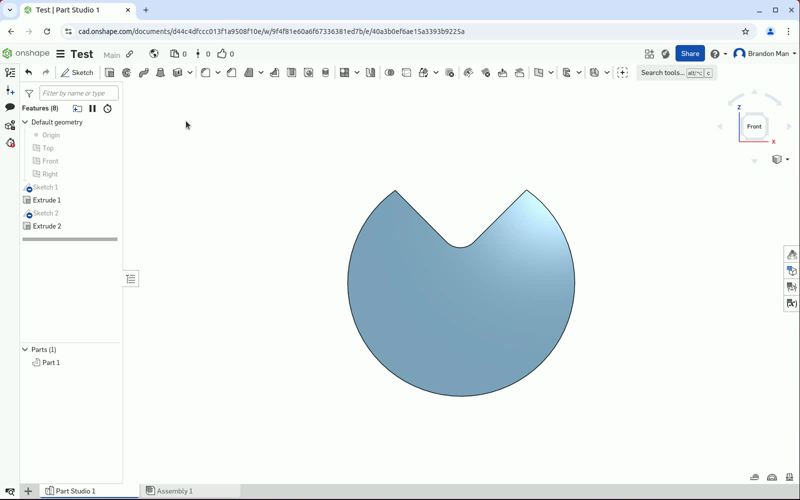
key(shift+h)
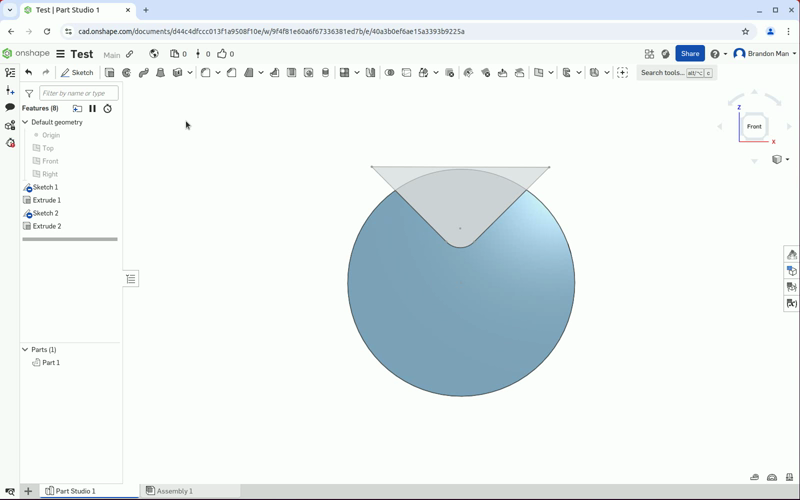
key(shift+h)
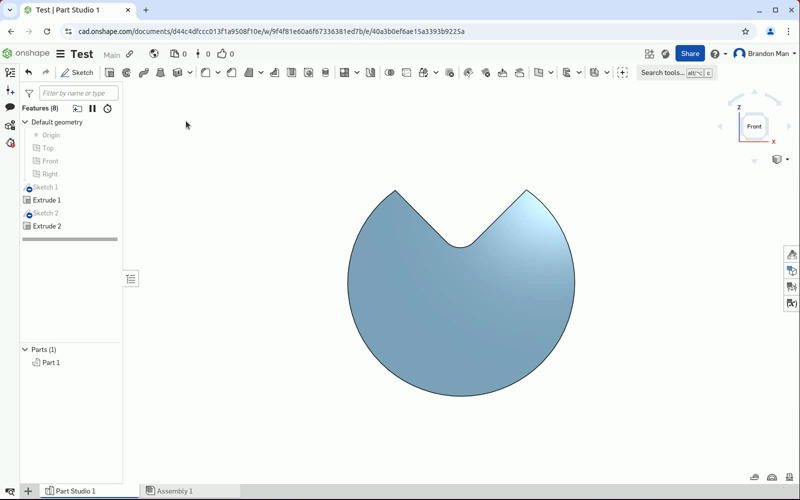
mouse_move(73, 189)
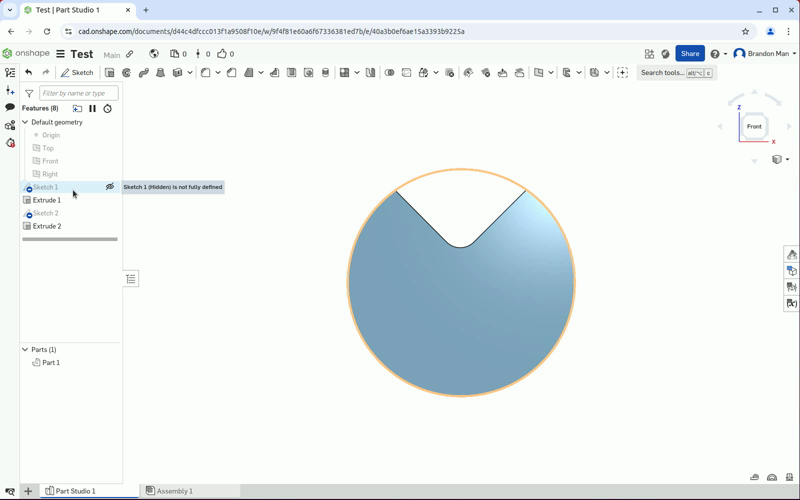
click(73, 189)
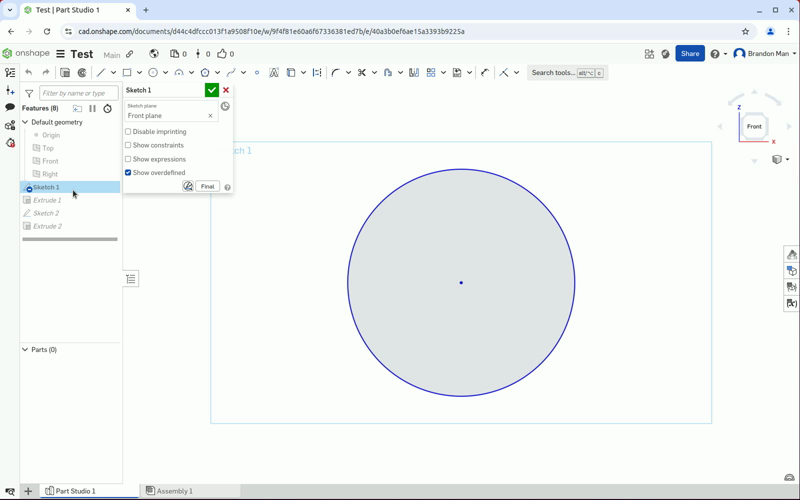
mouse_move(229, 92)
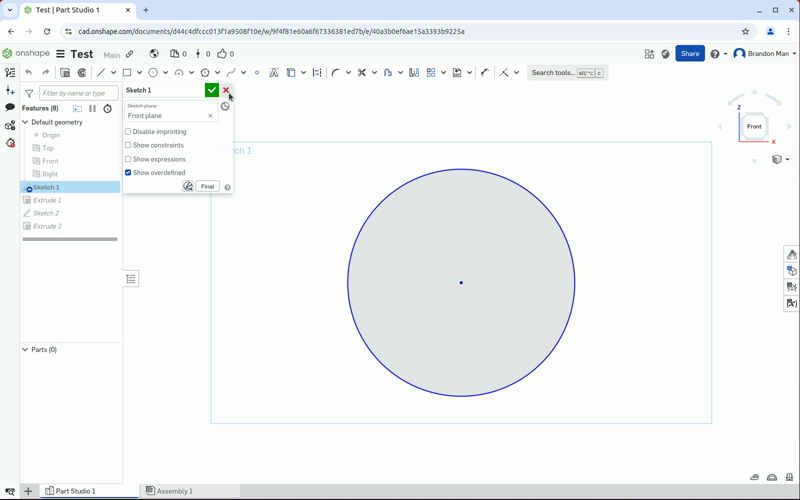
click(229, 92)
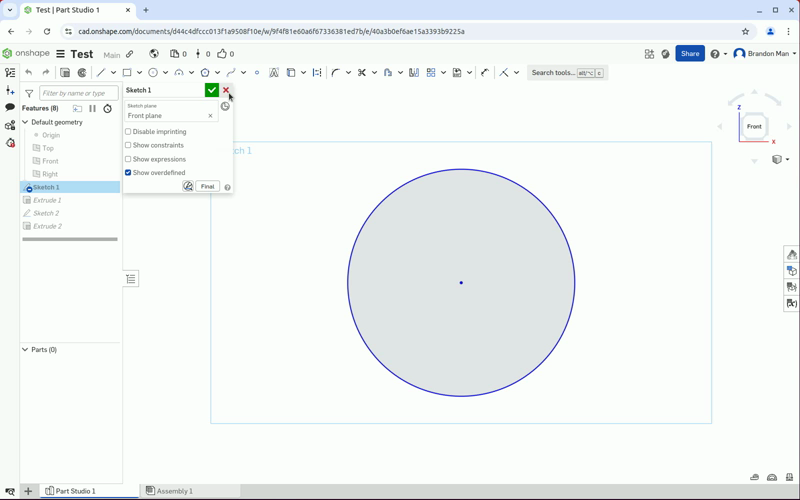
key(shift+s)
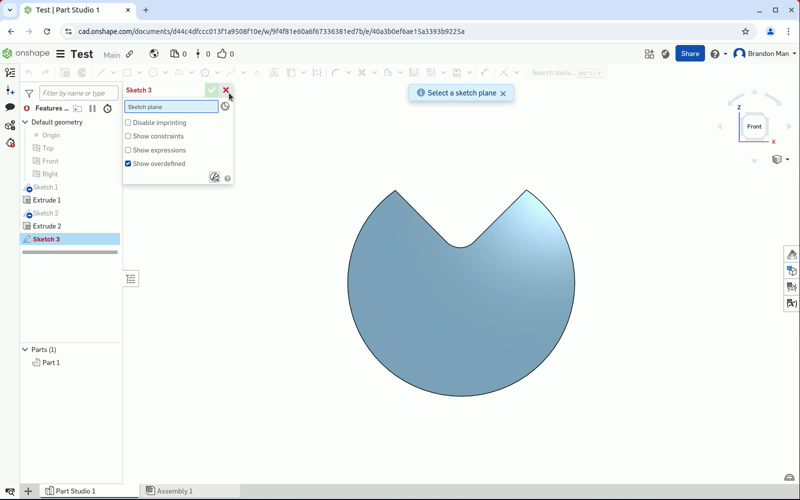
mouse_move(73, 163)
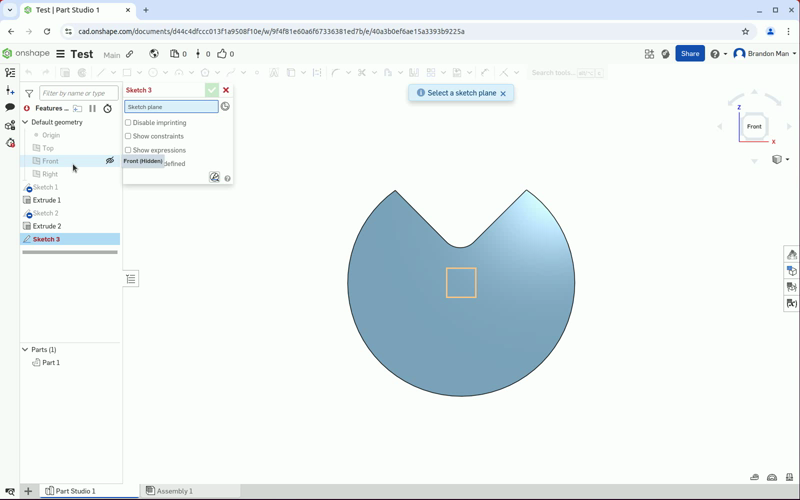
click(73, 163)
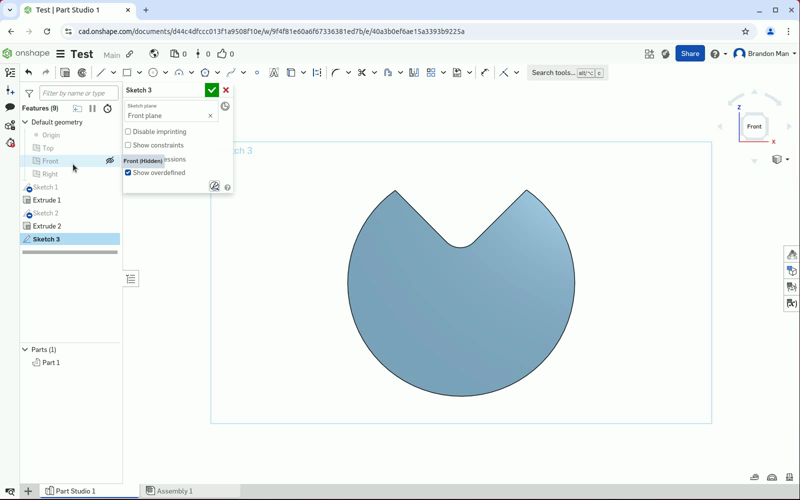
mouse_move(73, 352)
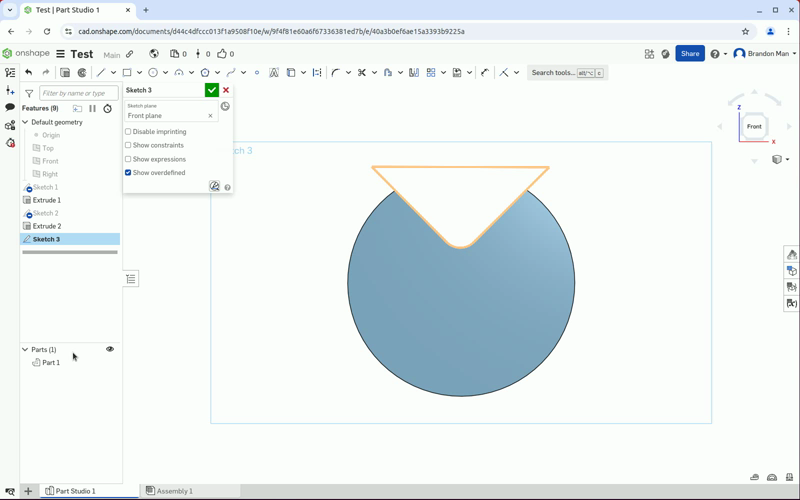
key(y)
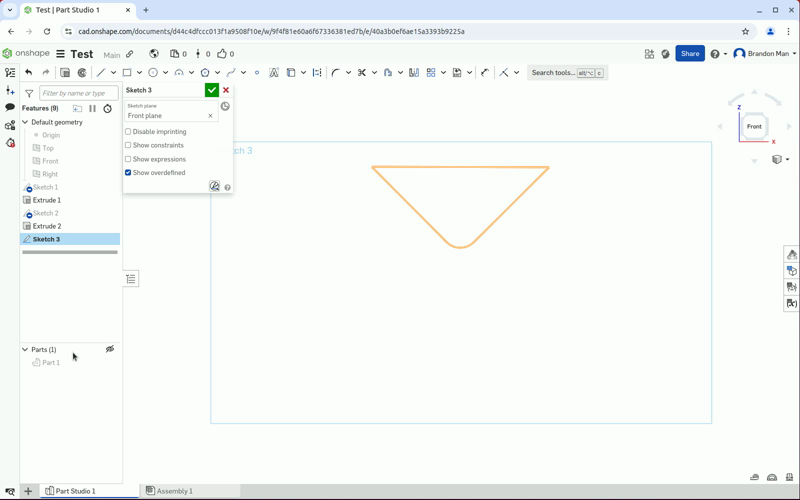
key(l)
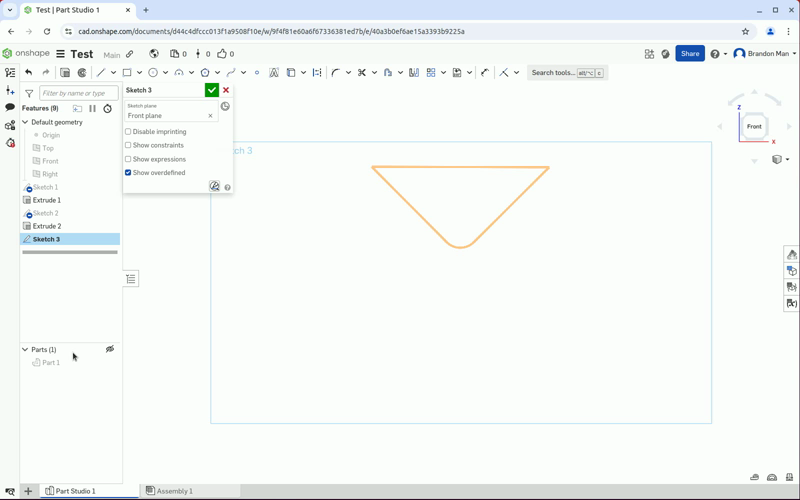
key_down(shift)
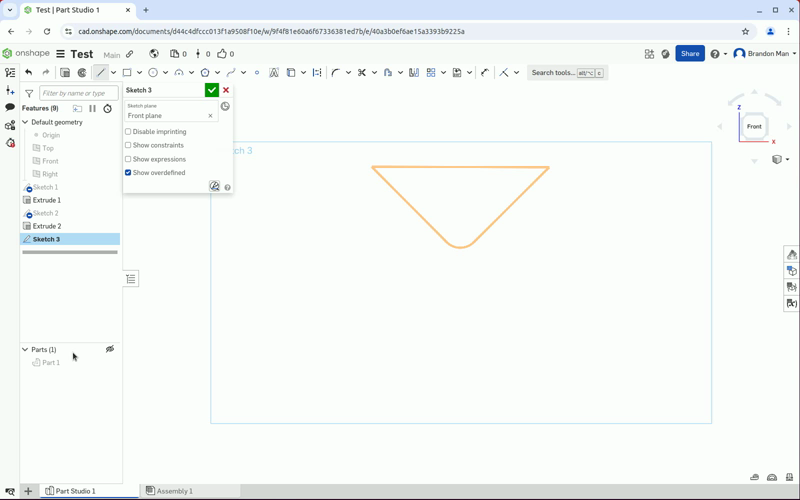
mouse_move(371, 399)
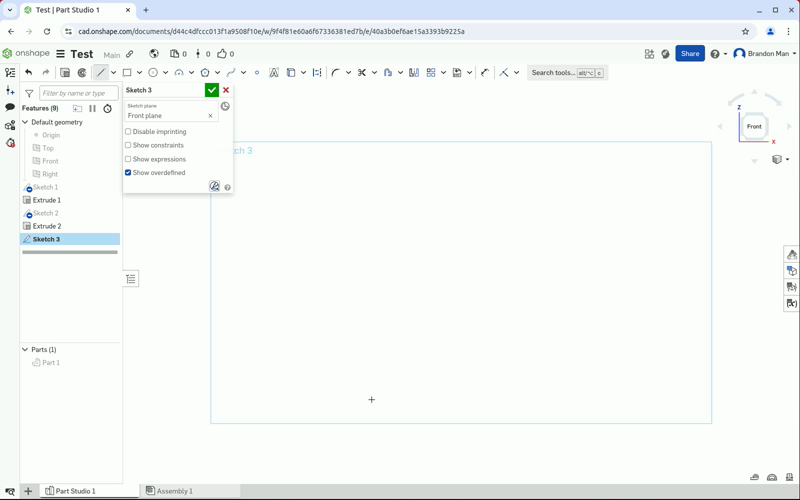
click(371, 399)
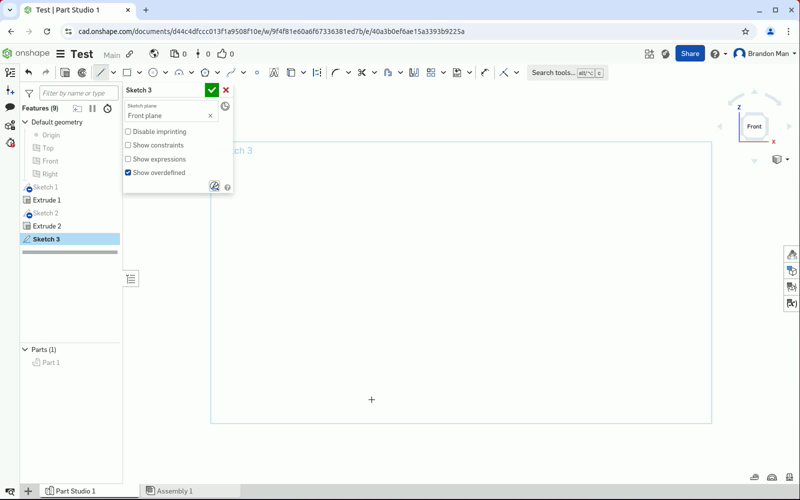
key_up(shift)
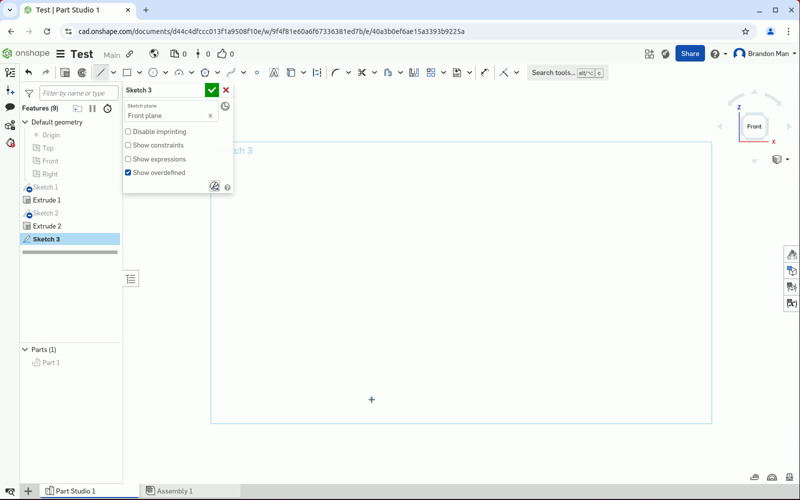
key_down(shift)
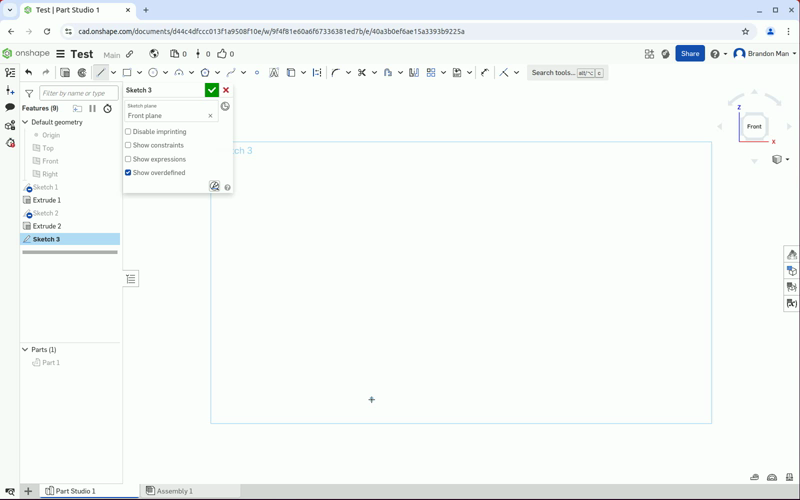
mouse_move(549, 399)
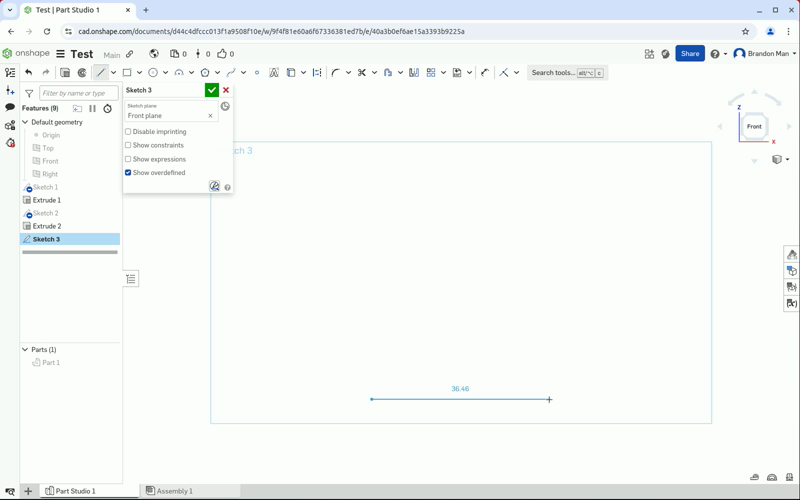
click(549, 399)
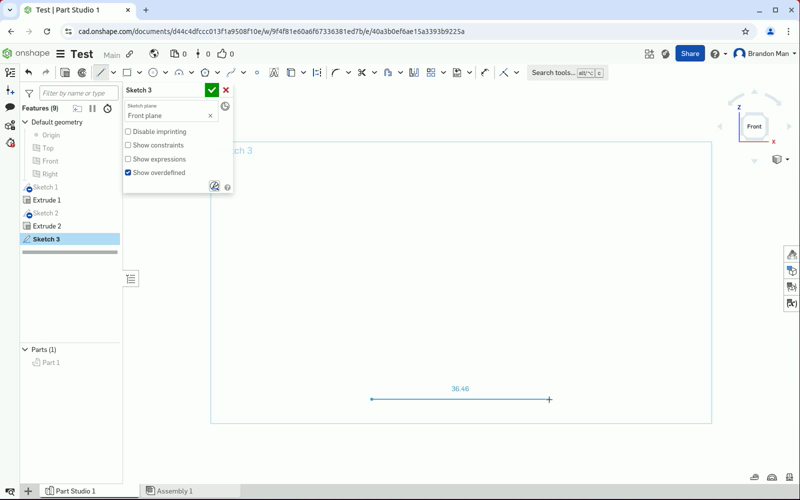
key_up(shift)
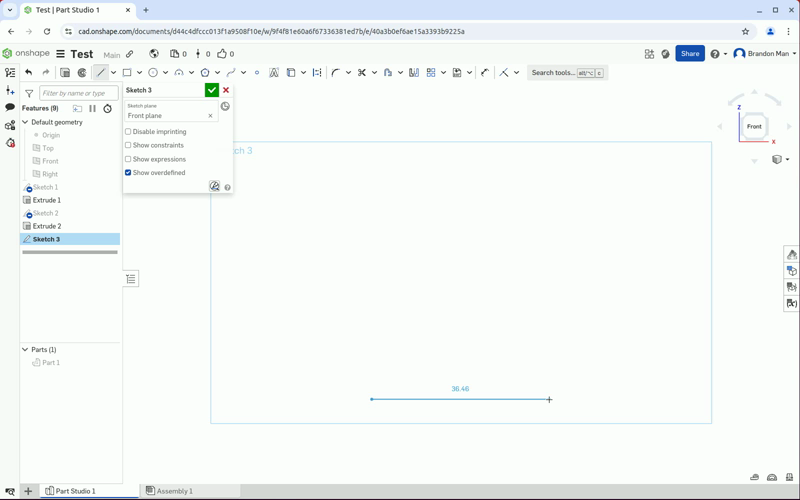
key_down(shift)
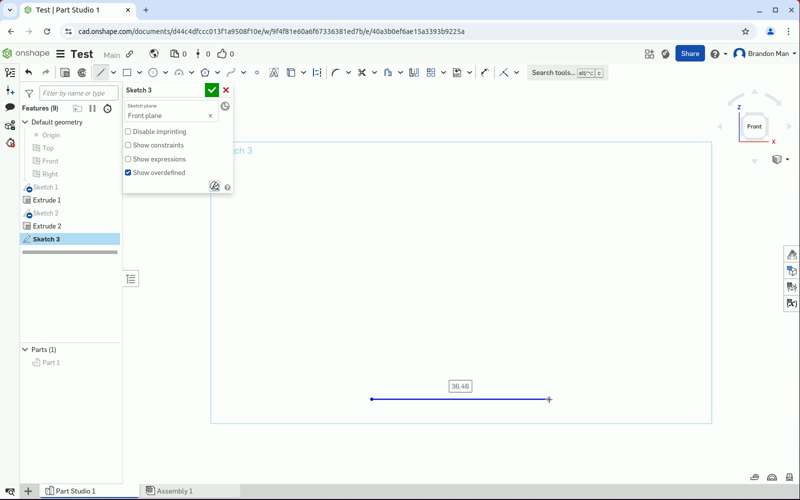
mouse_move(474, 324)
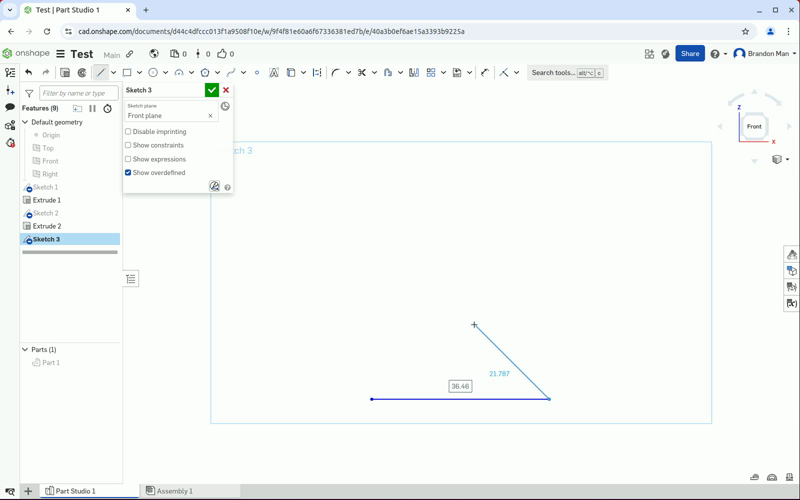
click(474, 324)
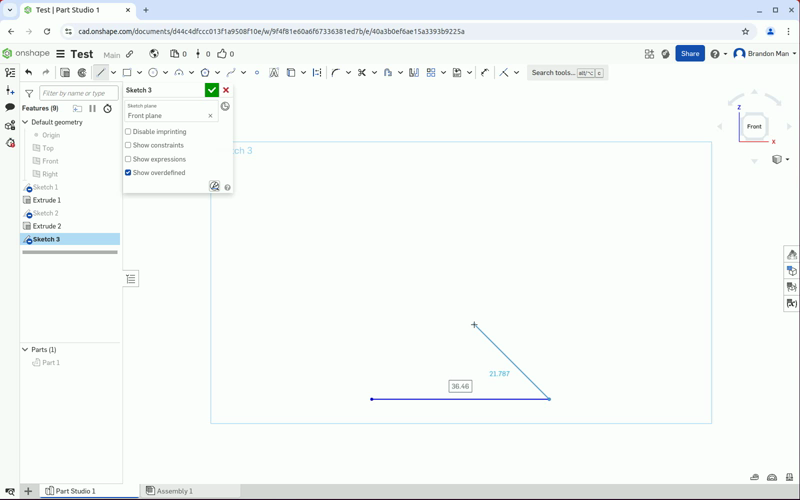
key_up(shift)
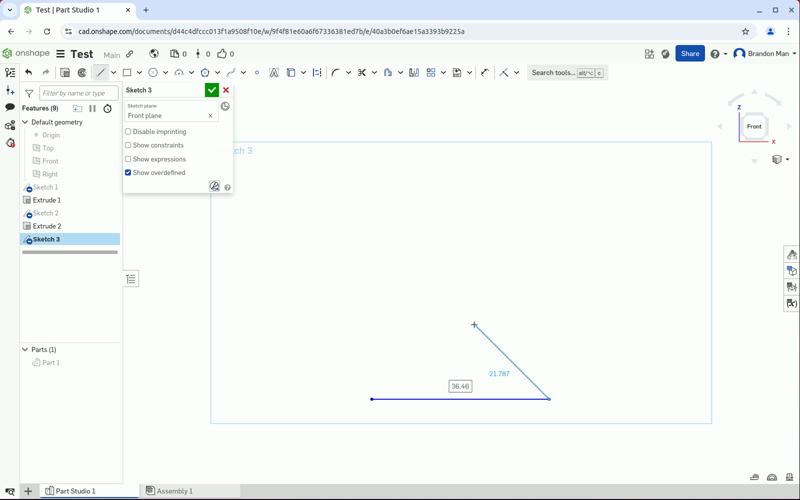
key(esc)
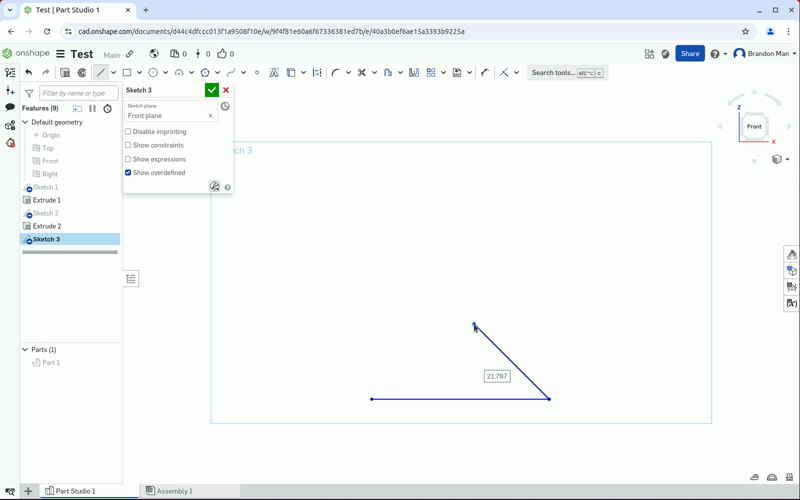
key(a)
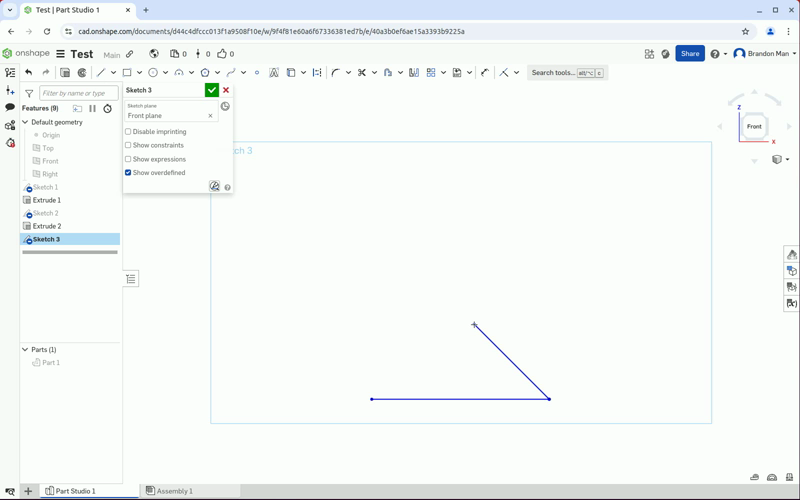
mouse_move(474, 324)
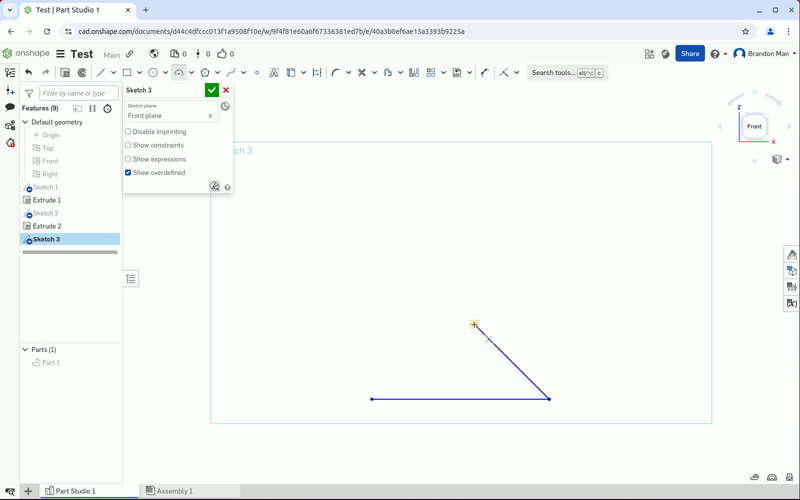
click(474, 324)
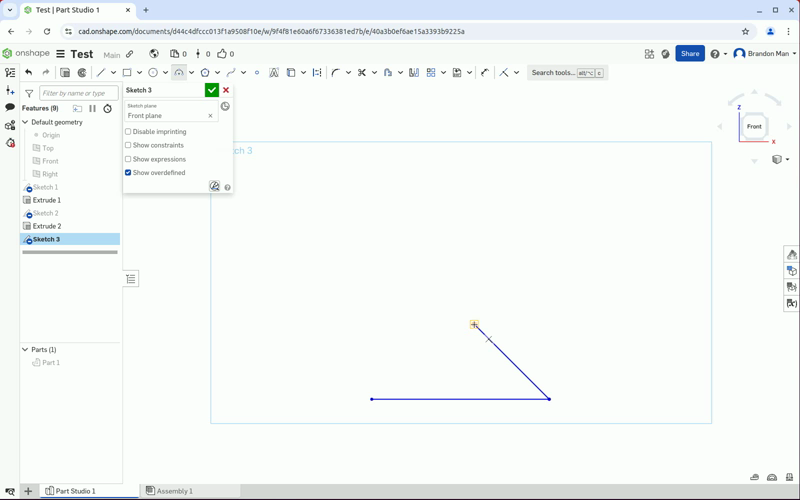
key_down(shift)
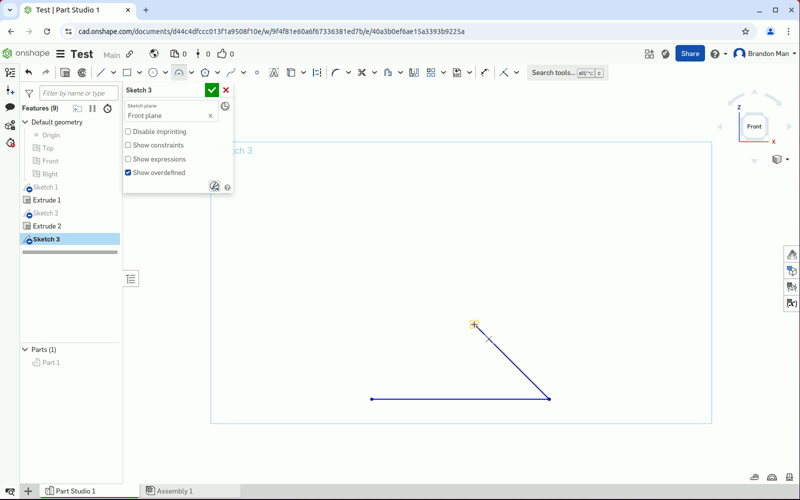
mouse_move(446, 324)
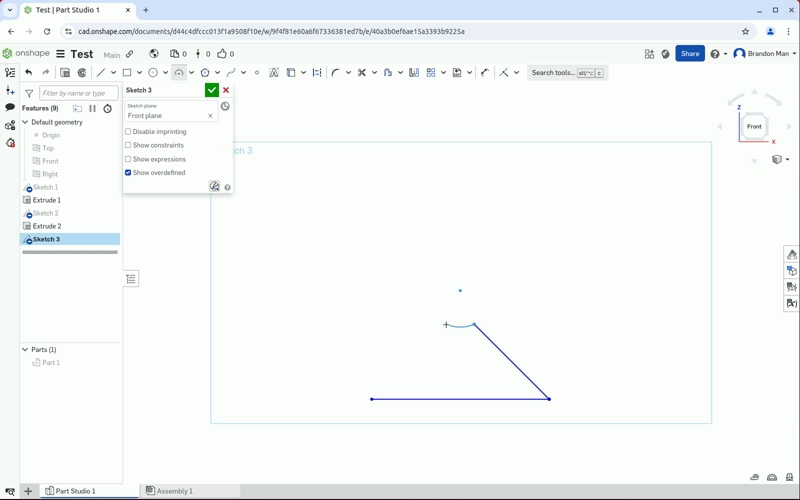
click(446, 324)
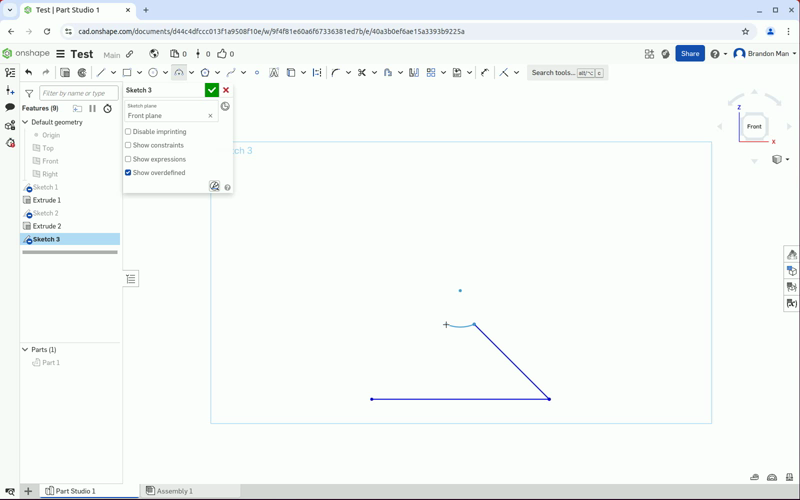
mouse_move(460, 318)
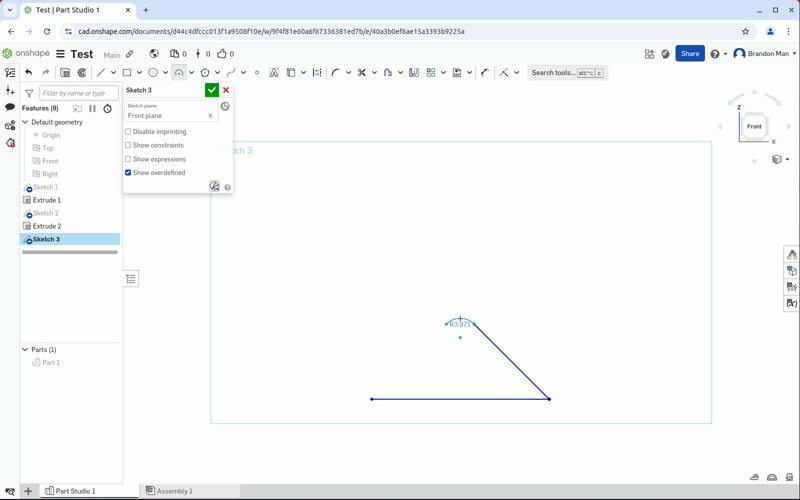
click(460, 318)
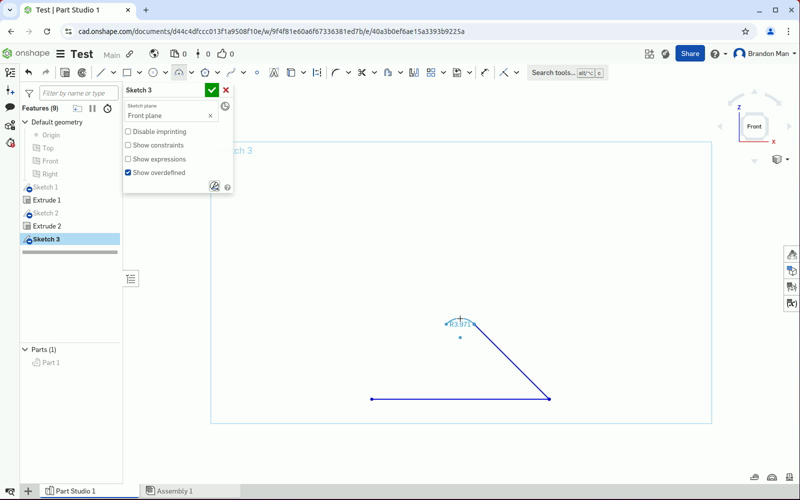
key_up(shift)
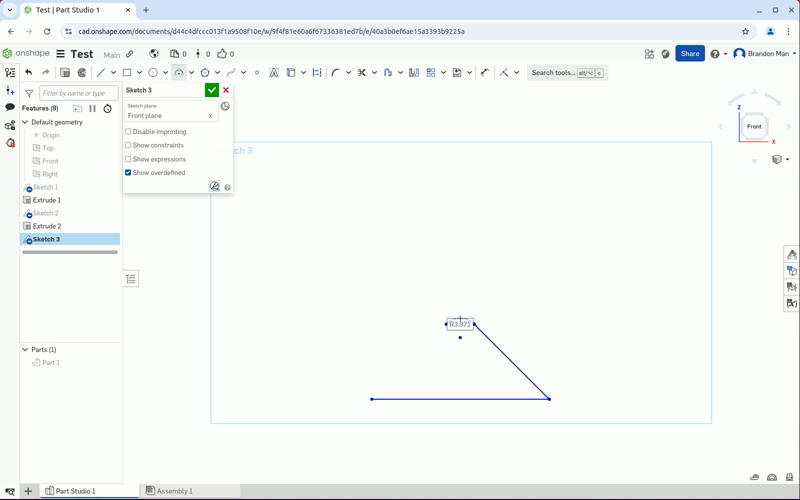
key(esc)
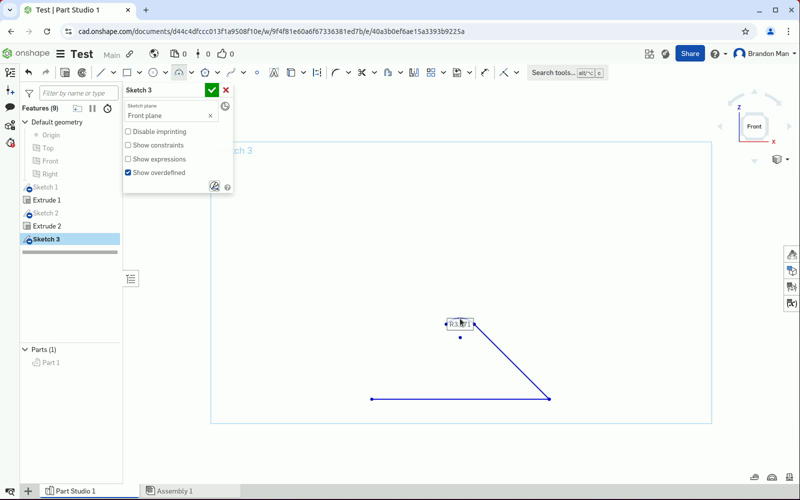
key(l)
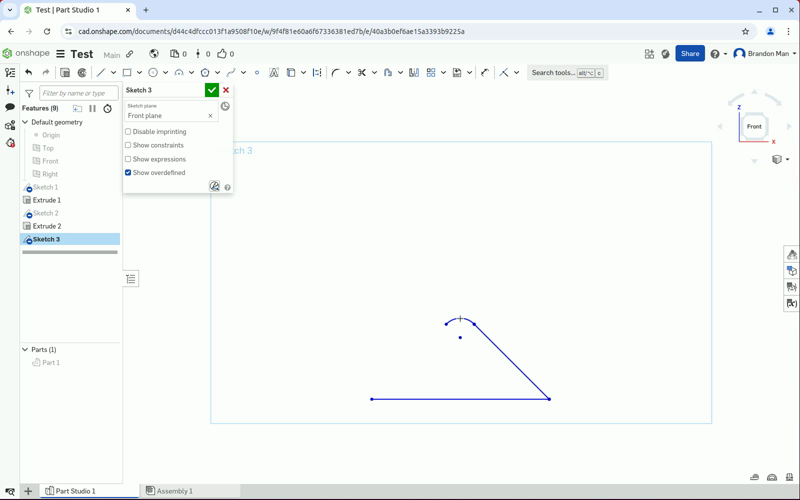
mouse_move(446, 324)
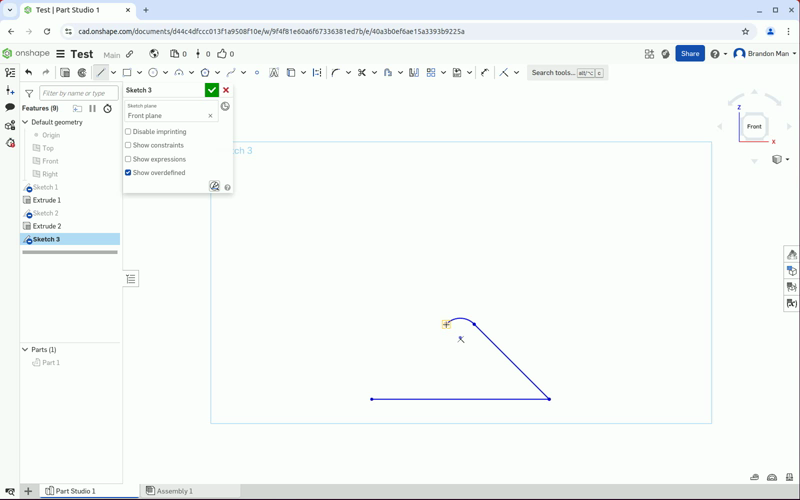
click(446, 324)
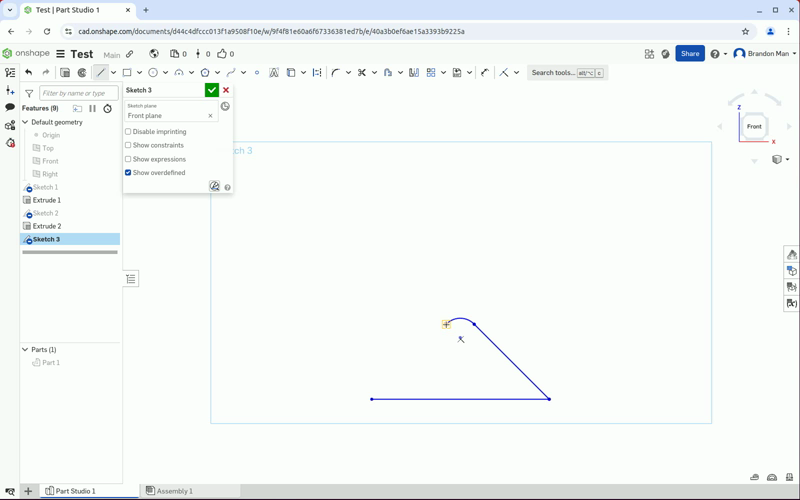
key_down(shift)
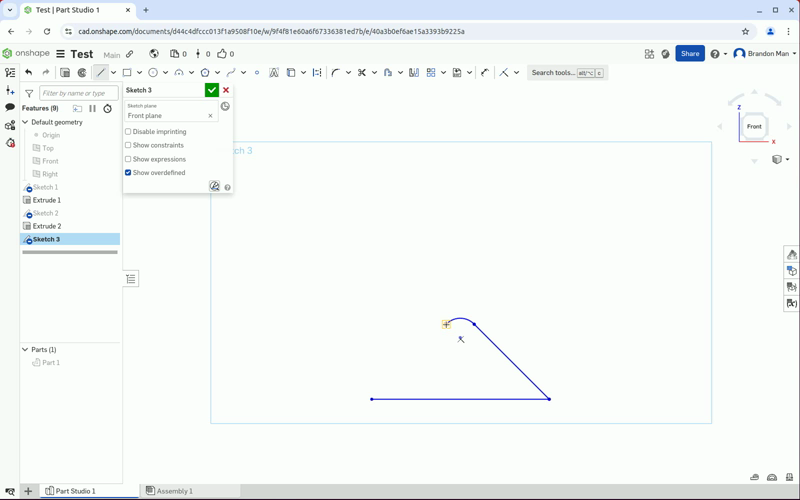
mouse_move(371, 399)
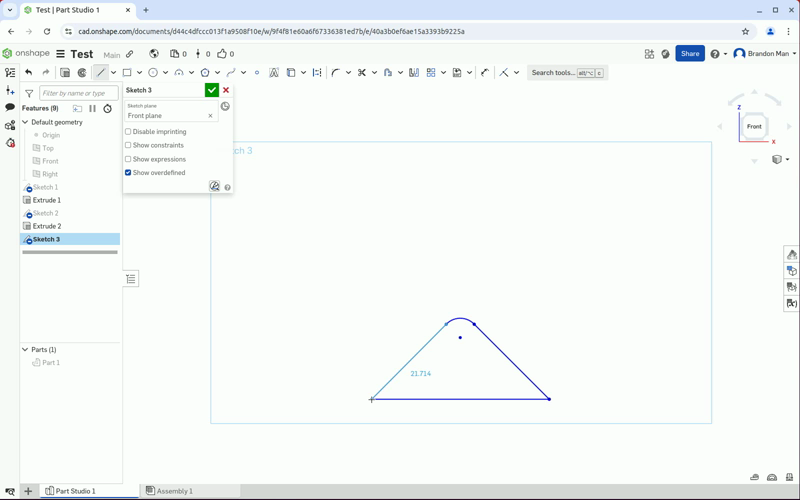
key_up(shift)
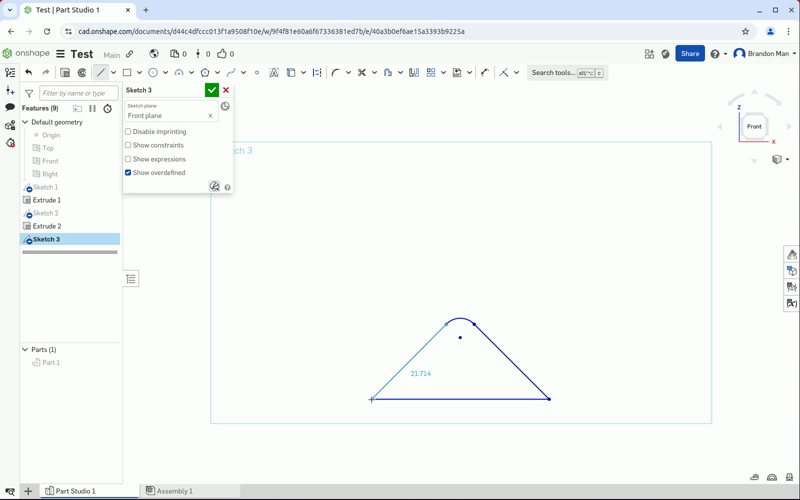
click(371, 399)
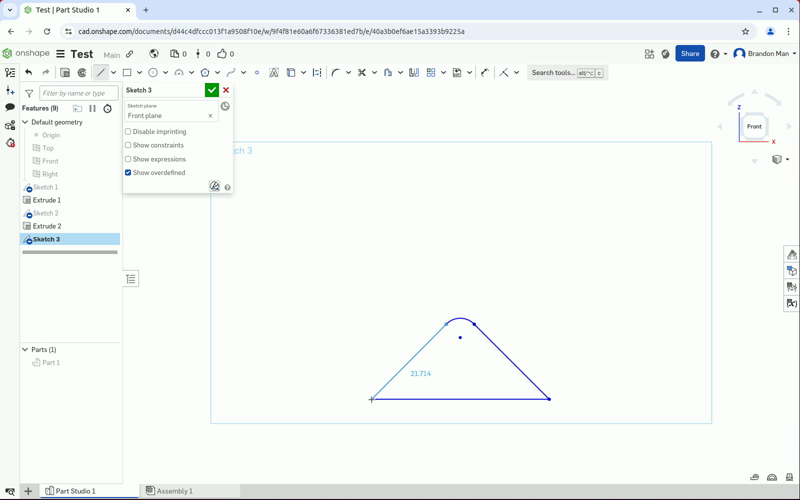
key(esc)
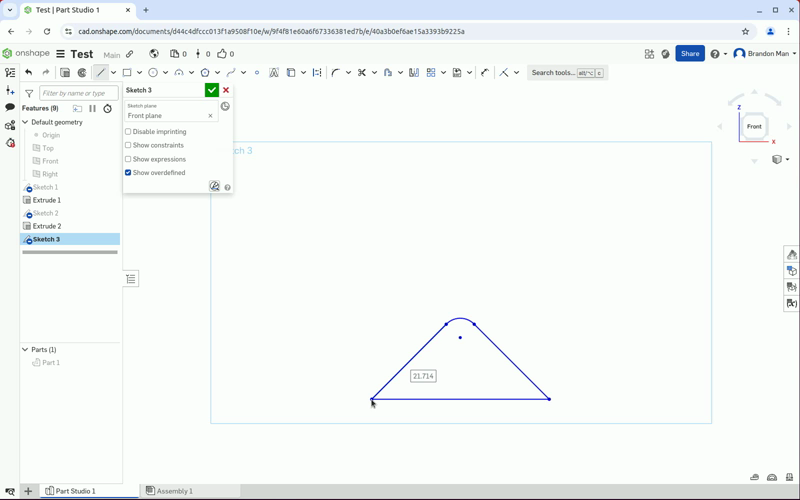
mouse_move(438, 345)
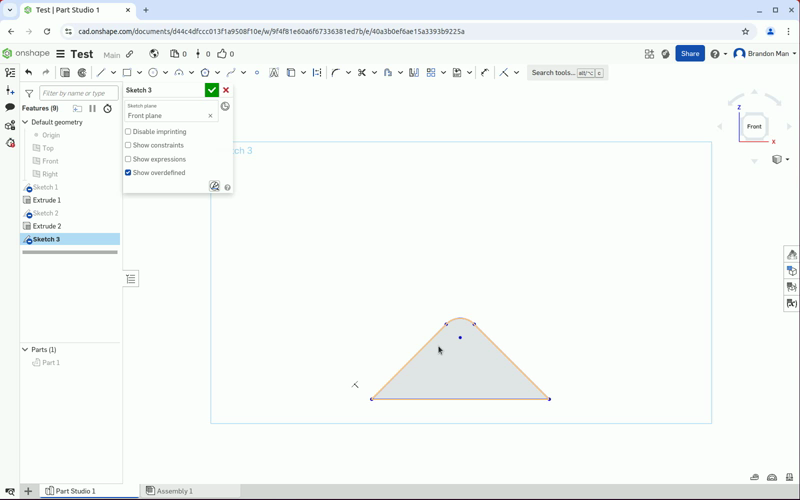
click(438, 345)
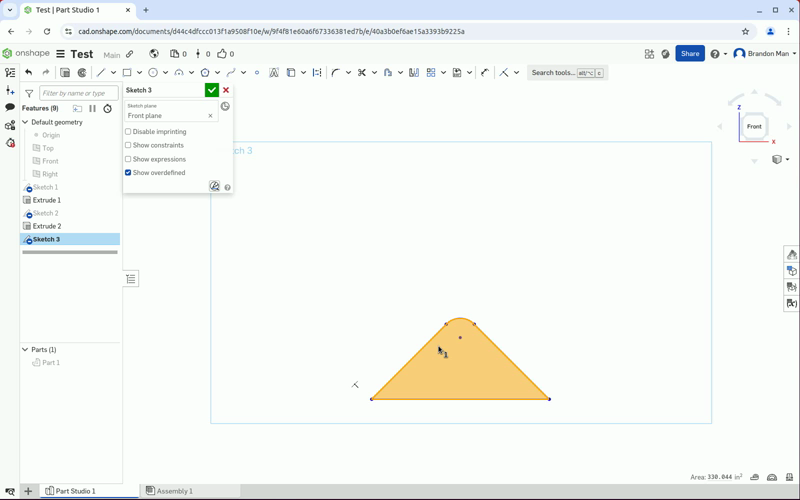
mouse_move(73, 352)
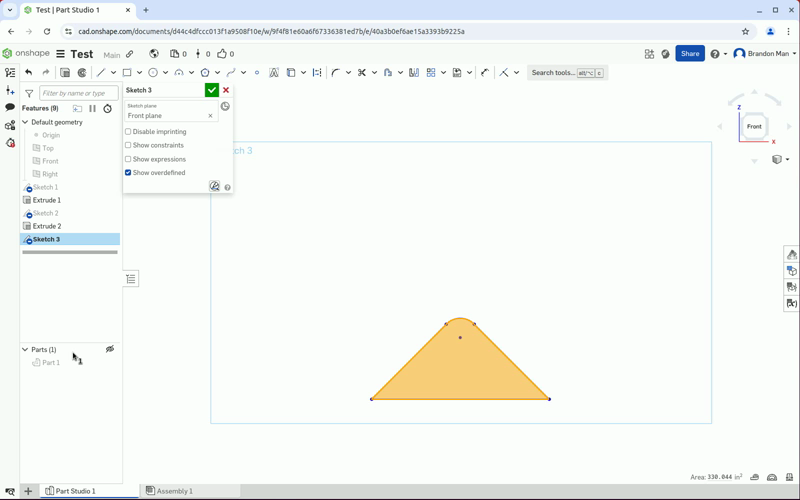
key(shift+y)
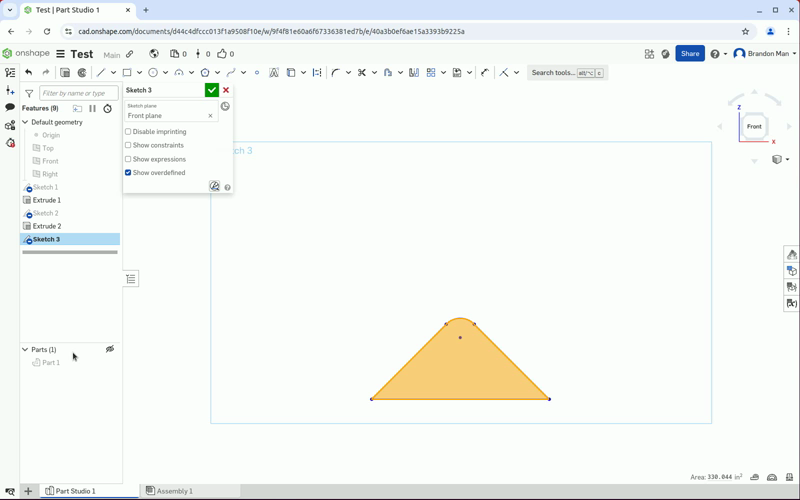
key(shift+e)
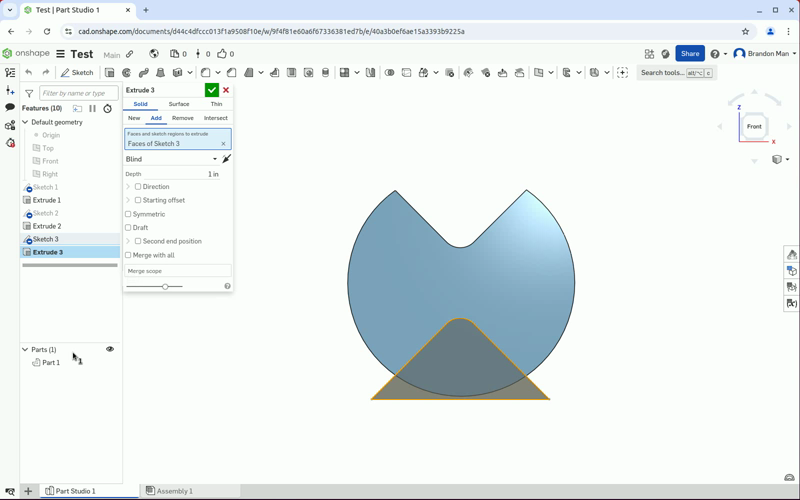
mouse_move(143, 106)
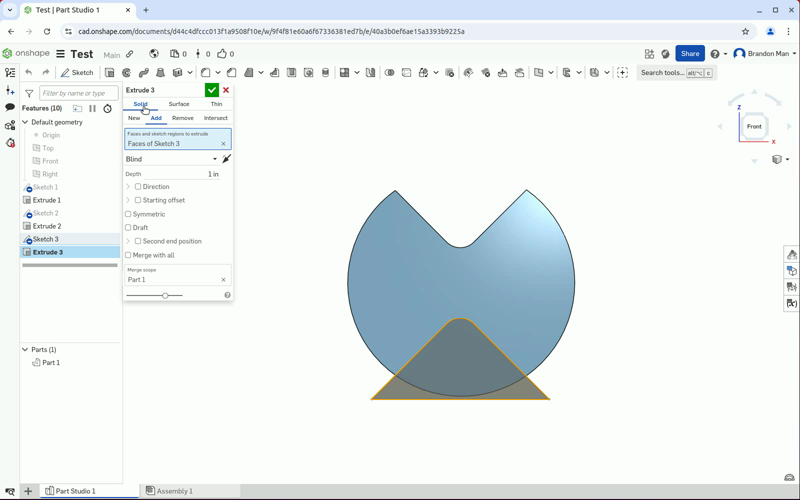
click(143, 106)
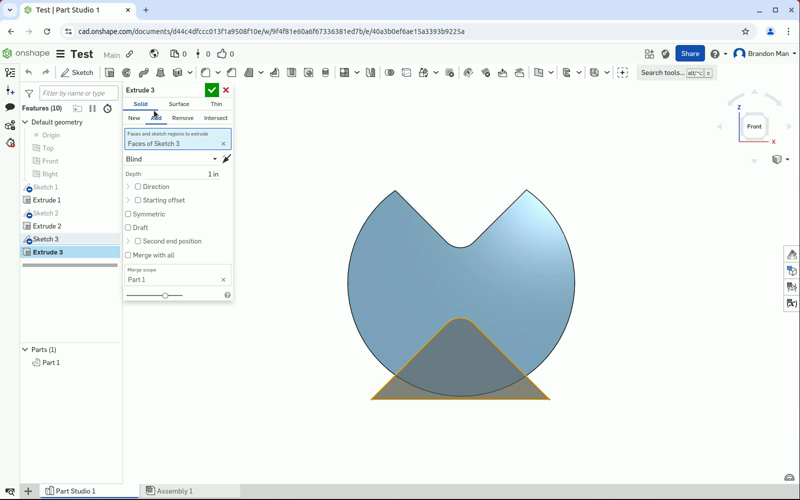
mouse_move(186, 120)
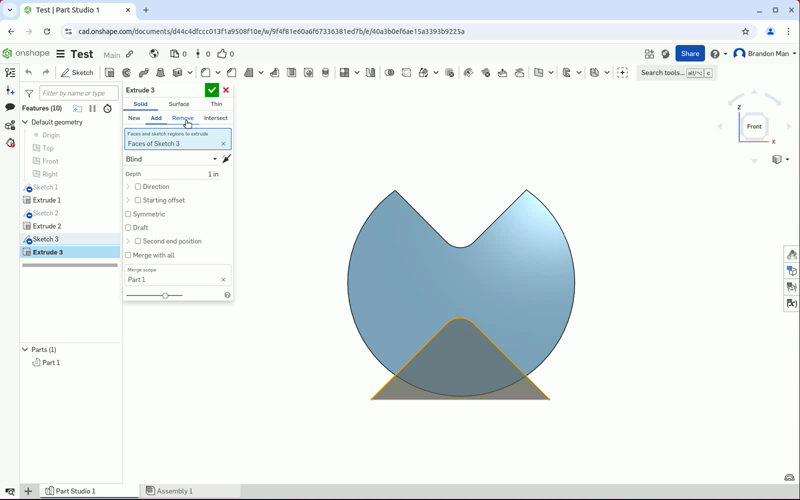
click(186, 120)
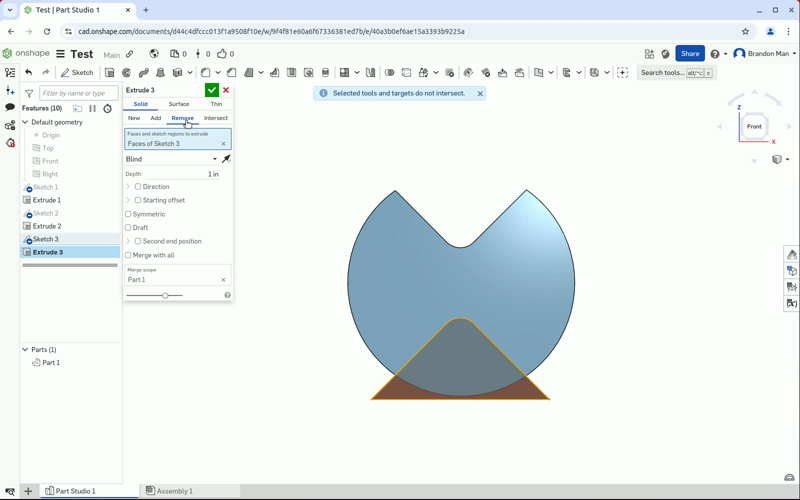
key(tab, 4)
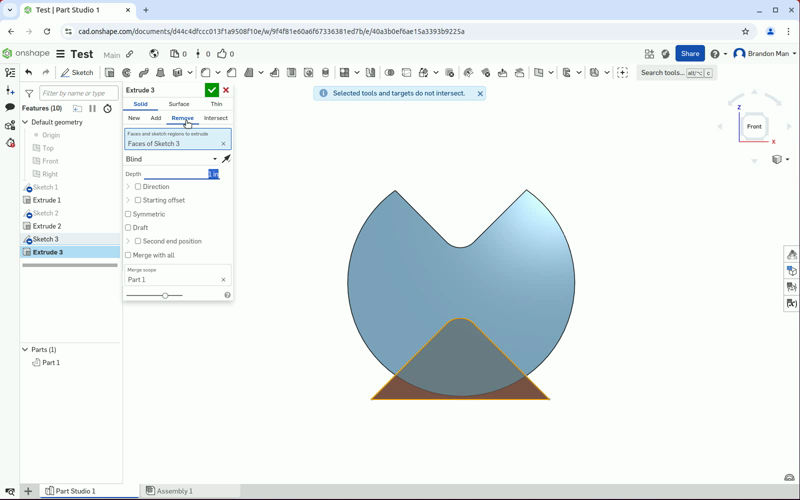
text(-12.517)
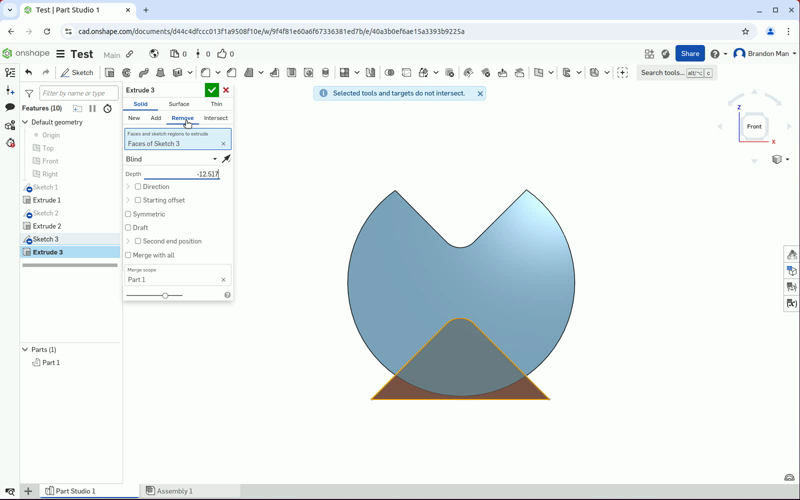
key(tab, 6)
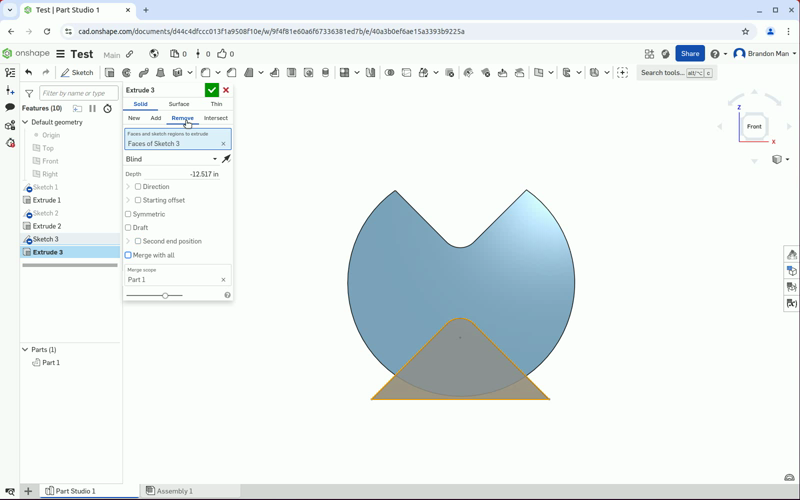
key(space)
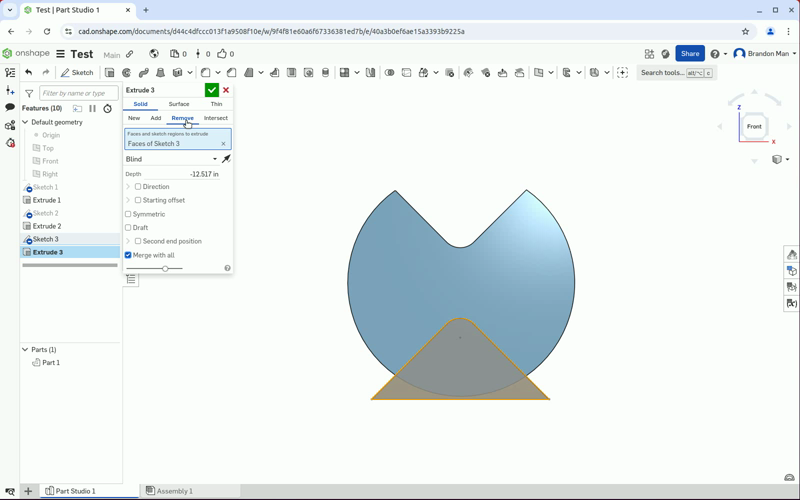
key(enter)
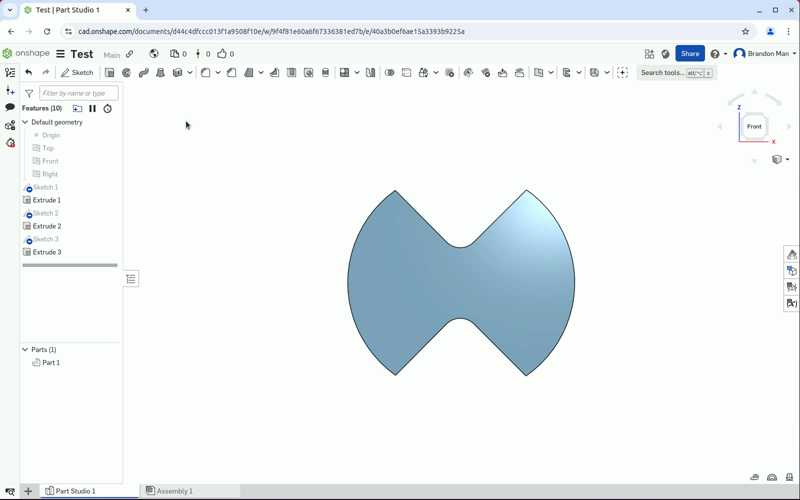
key(shift+h)
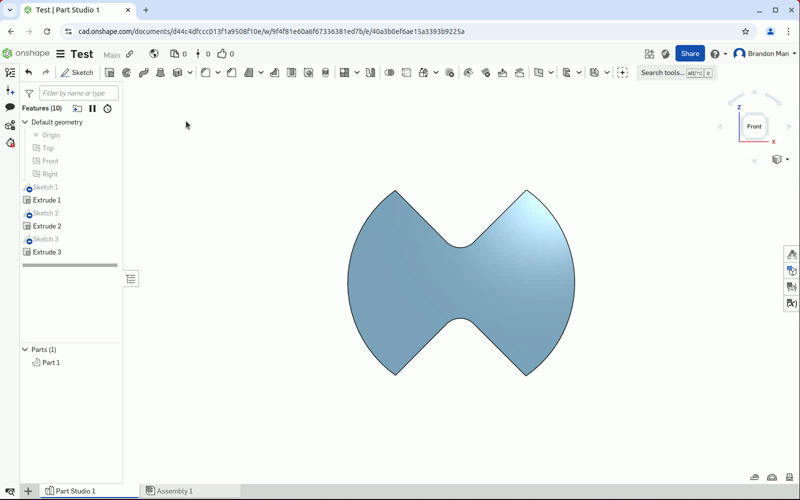
key(shift+h)
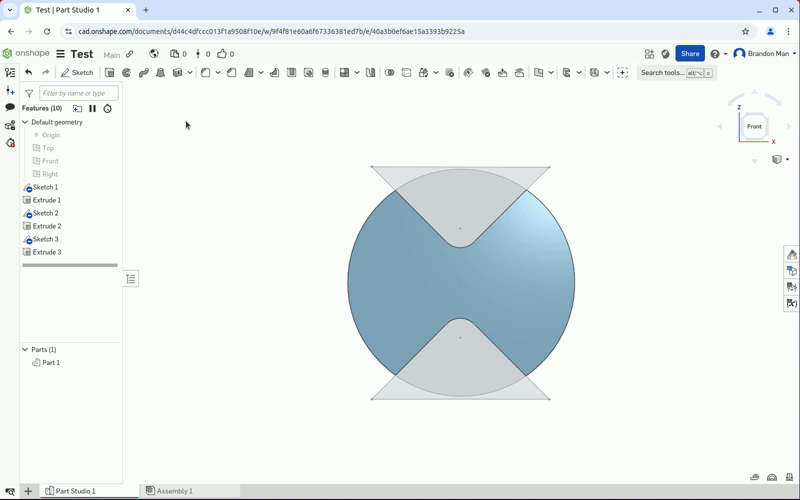
key(shift+7)
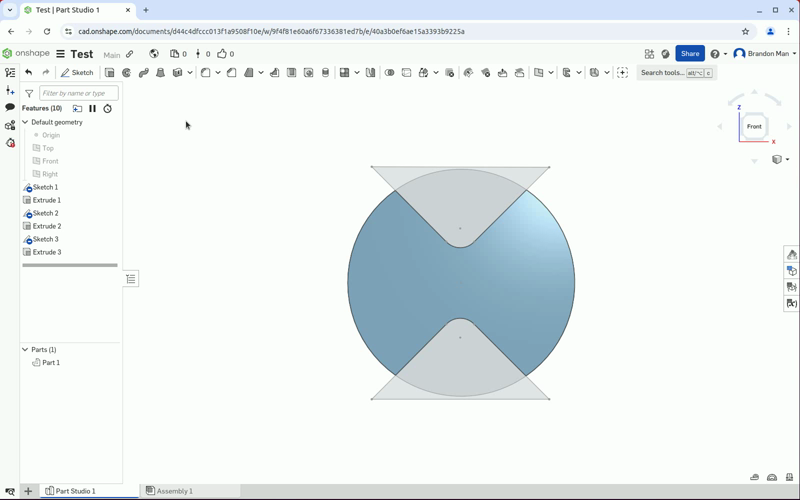
key(left, 2)
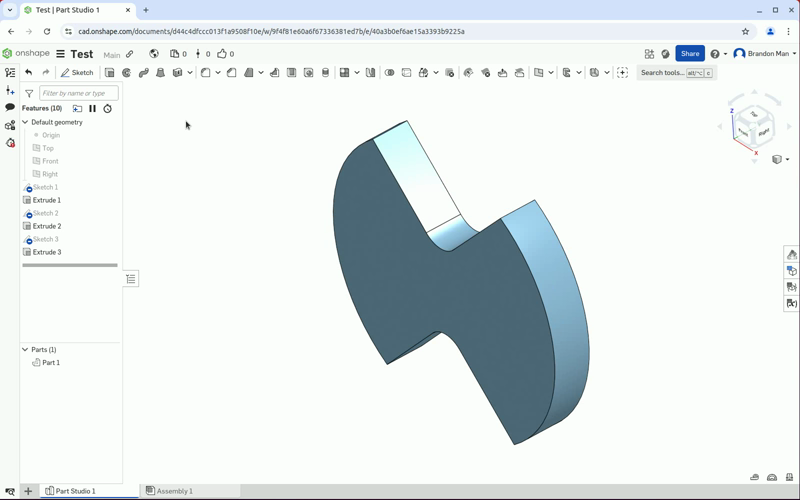
key(down, 2)
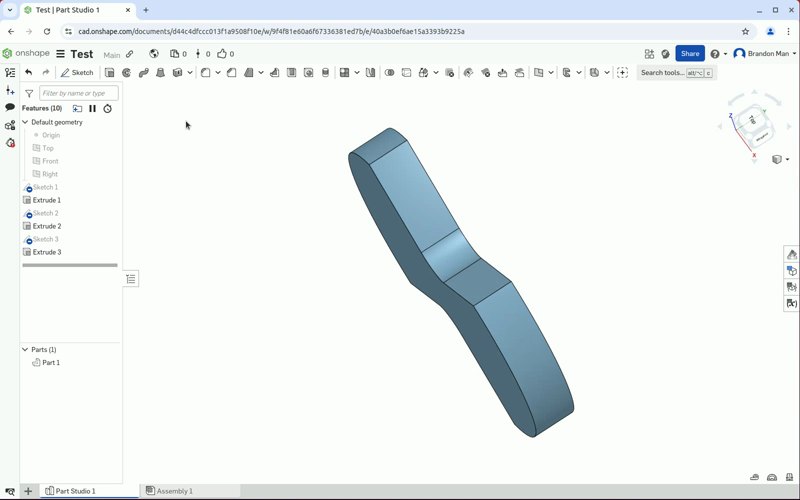
key(up, 2)
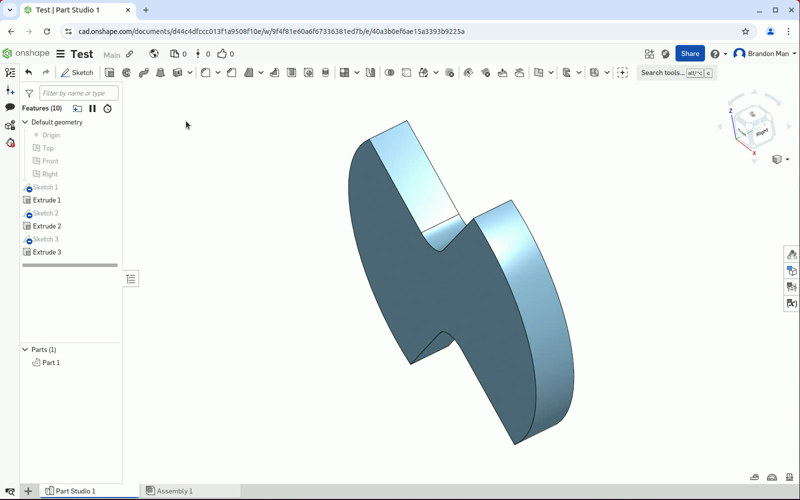
key(right, 2)
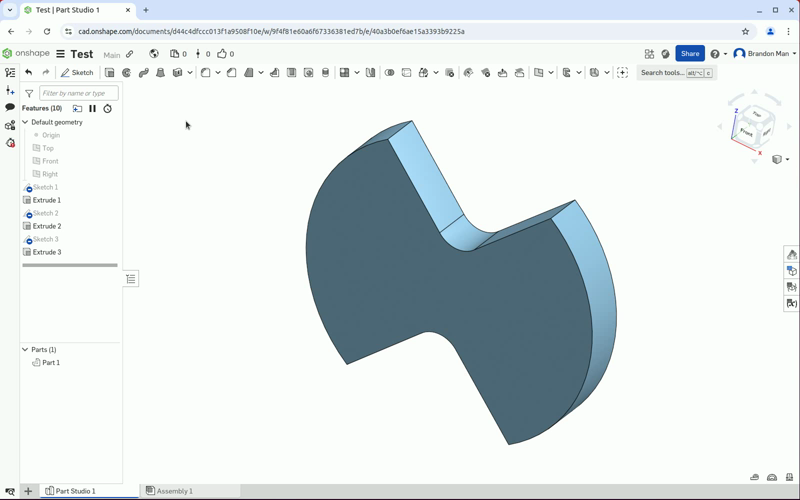
mouse_move(73, 189)
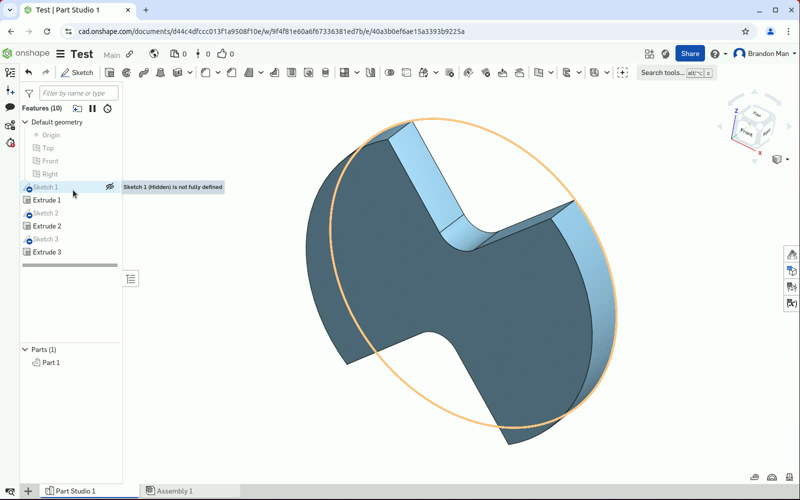
click(73, 189)